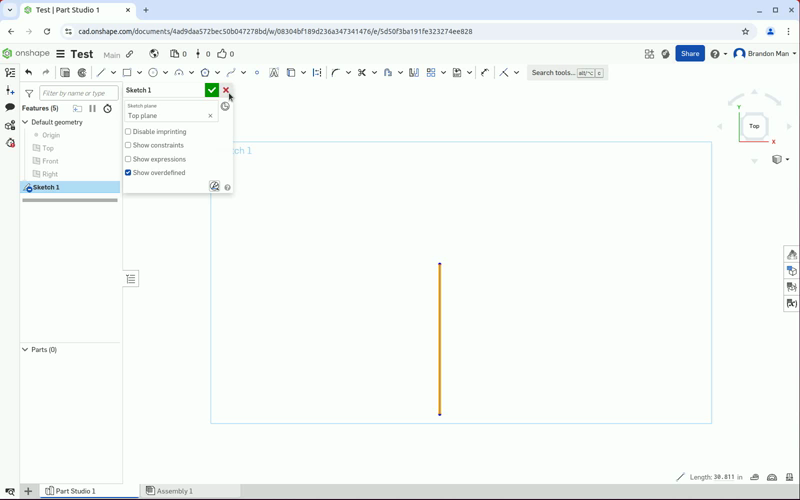
key(shift+h)
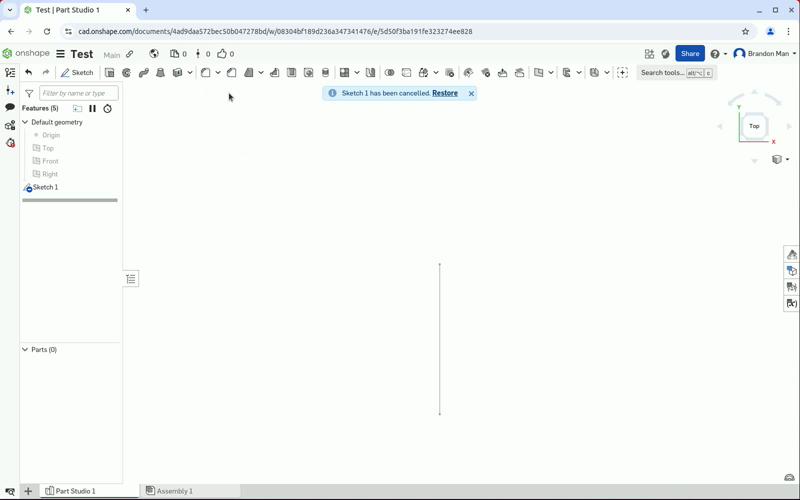
key(shift+s)
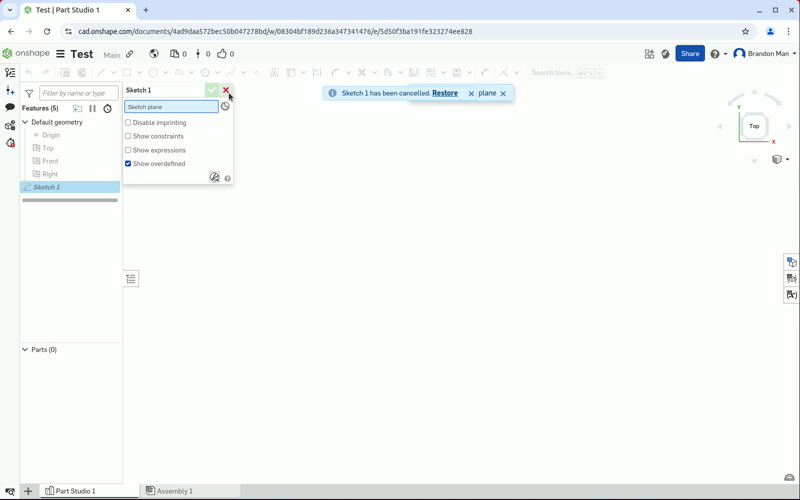
mouse_move(73, 150)
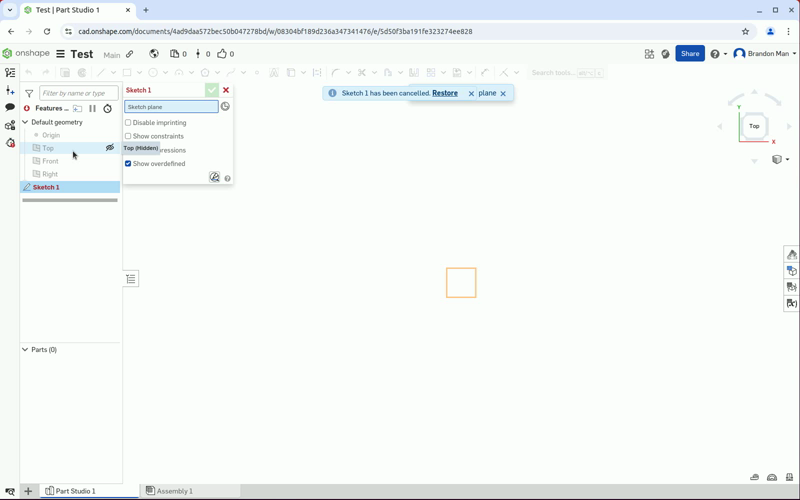
click(73, 150)
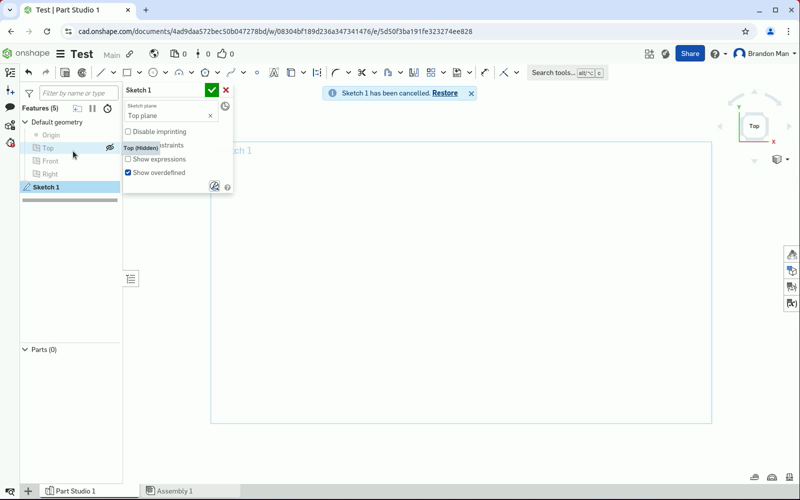
mouse_move(73, 352)
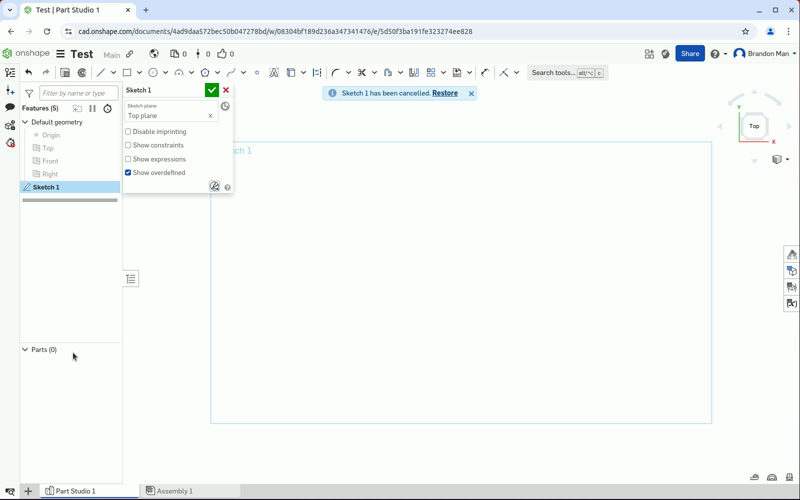
key(y)
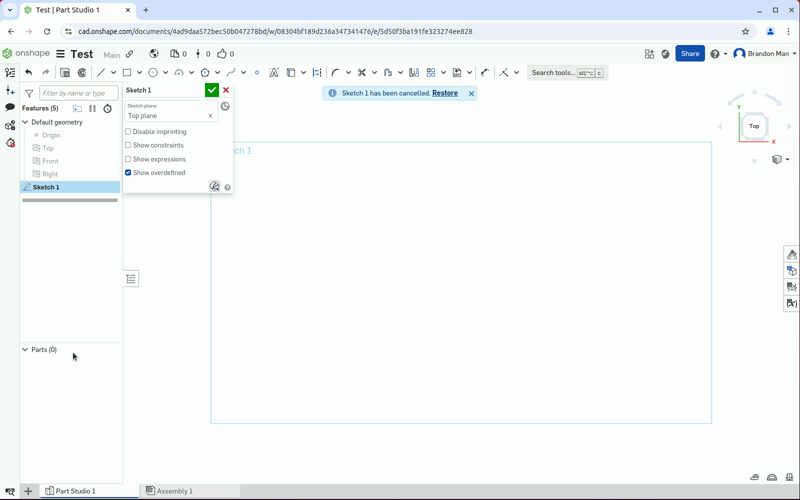
key(l)
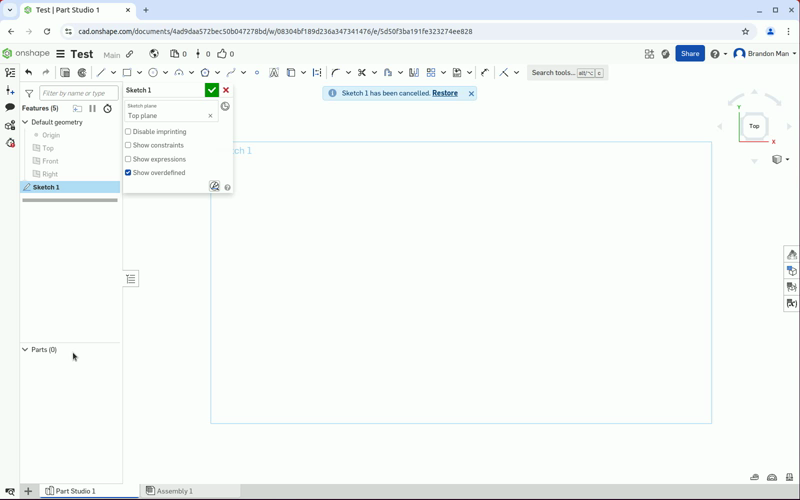
key_down(shift)
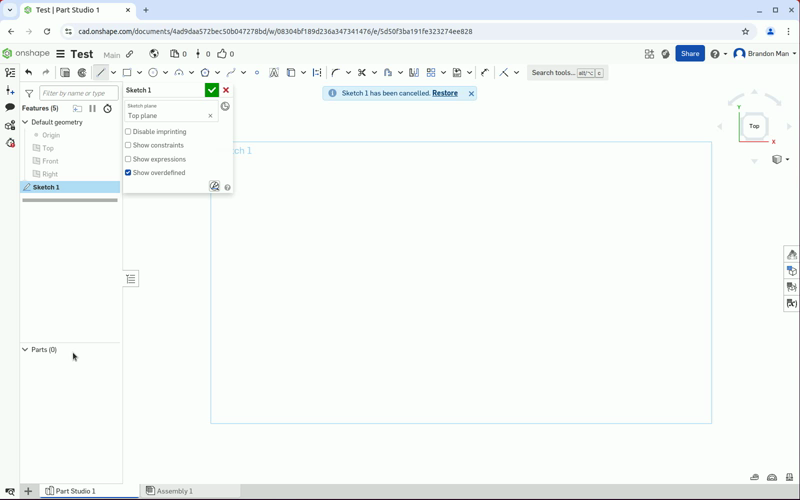
mouse_move(414, 307)
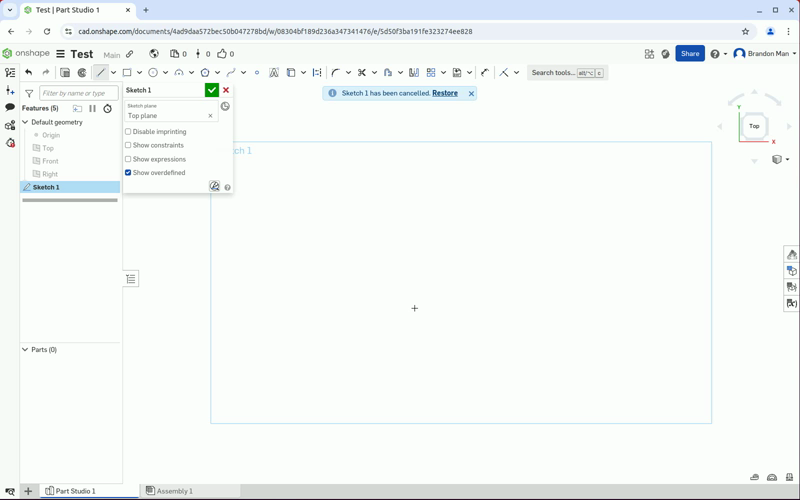
click(414, 307)
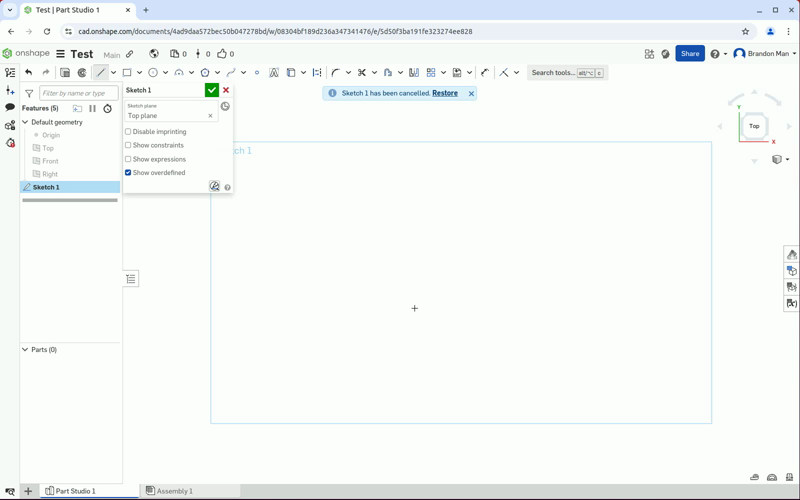
key_up(shift)
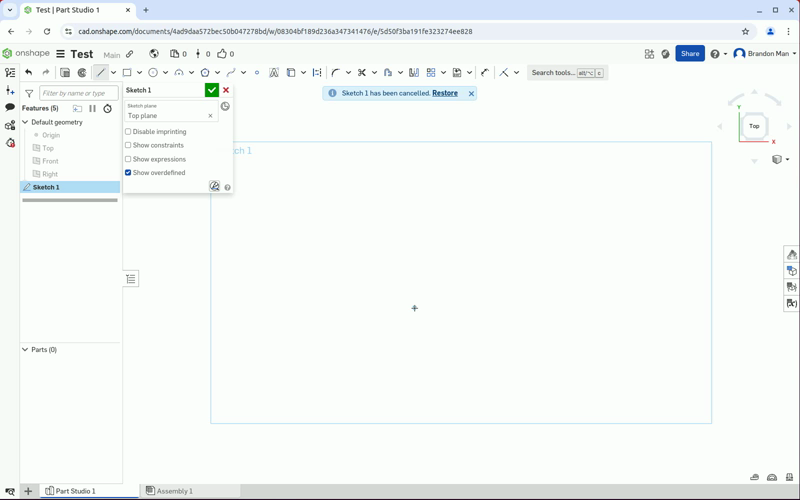
key_down(shift)
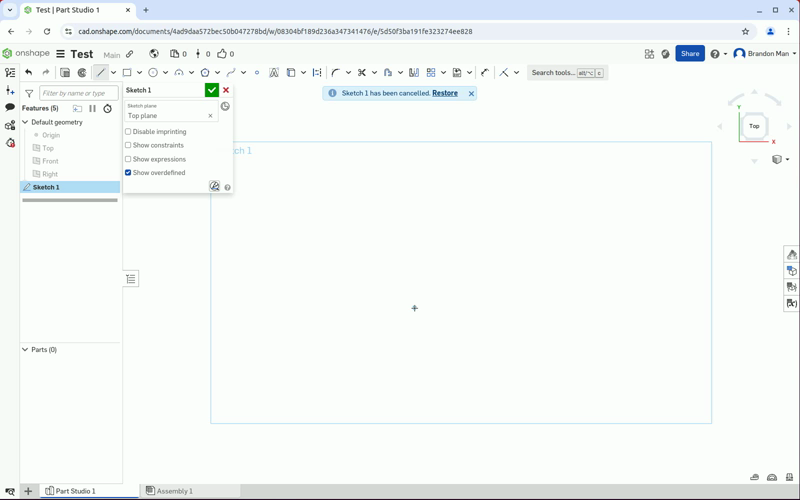
mouse_move(444, 307)
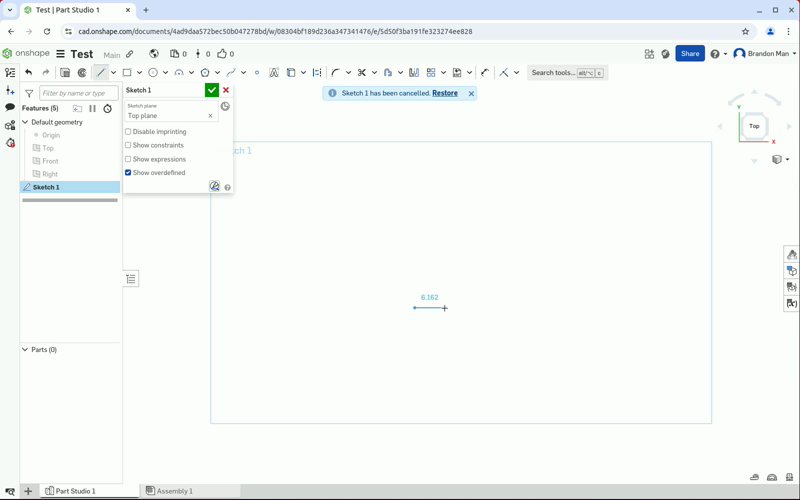
mouse_move(430, 307)
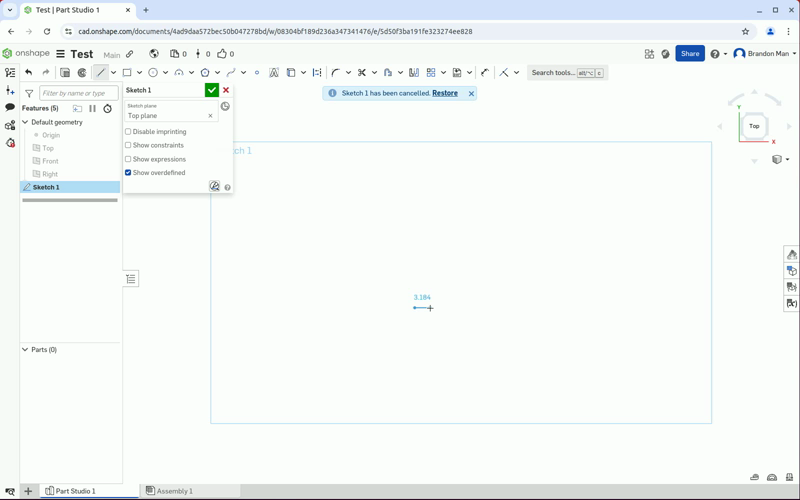
click(430, 307)
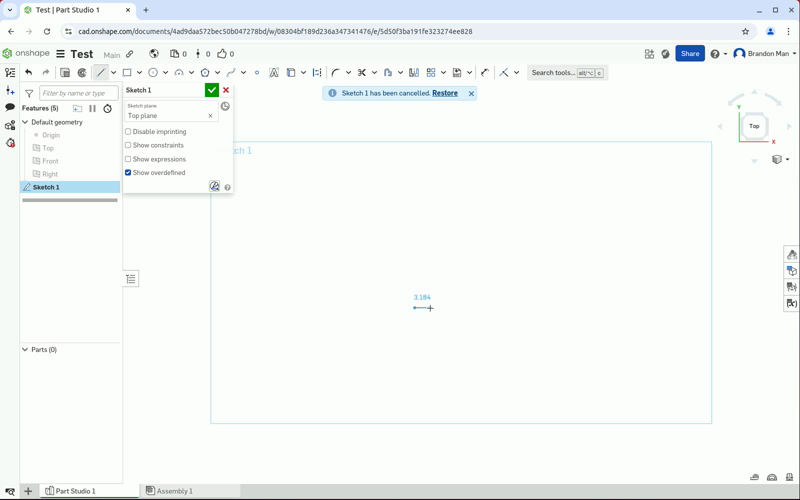
key_up(shift)
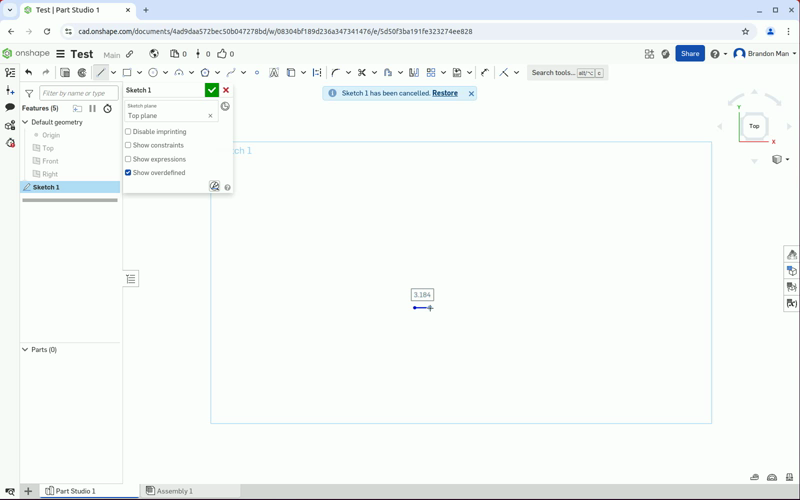
key_down(shift)
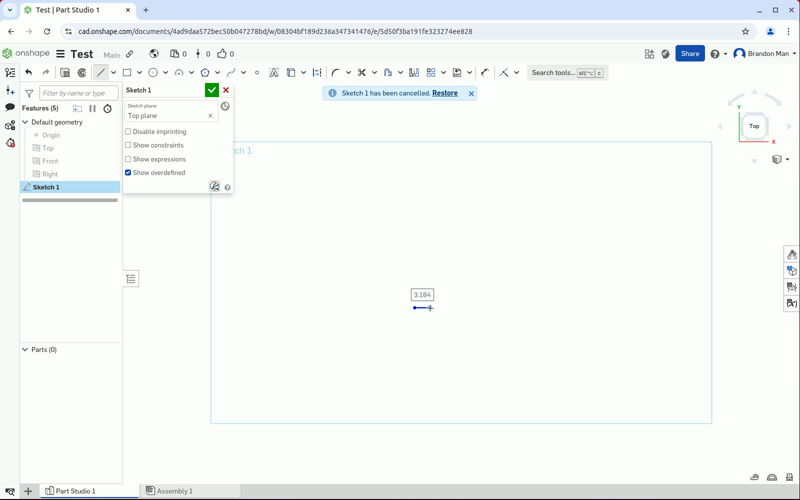
mouse_move(460, 307)
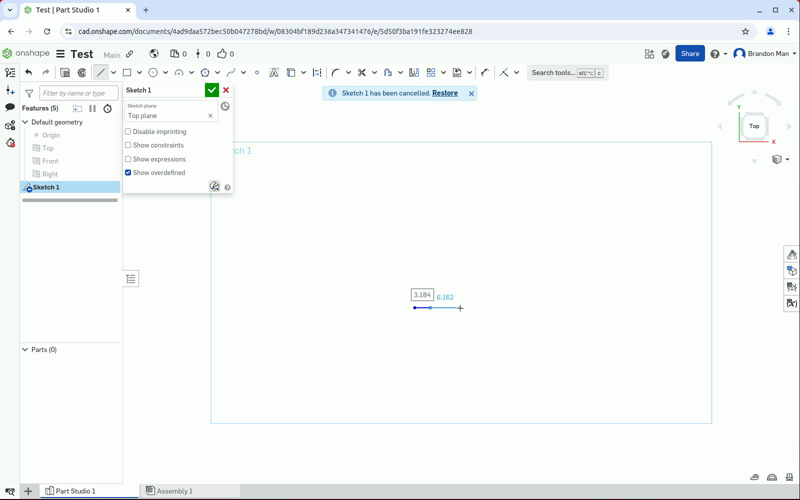
mouse_move(430, 322)
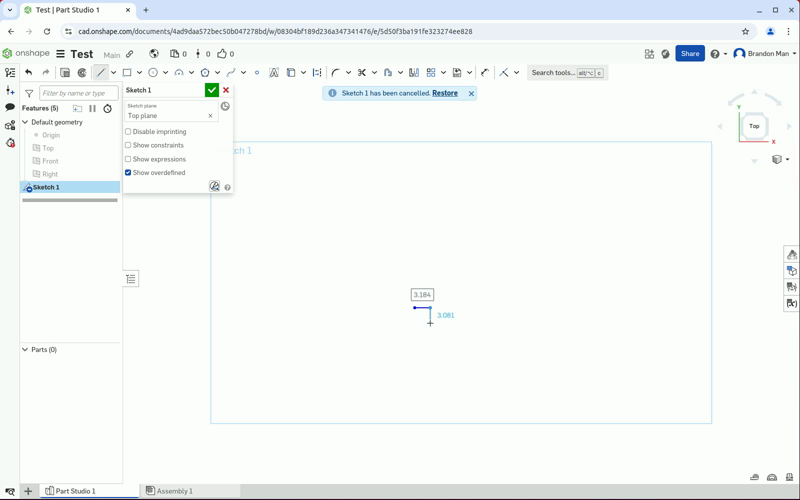
click(430, 322)
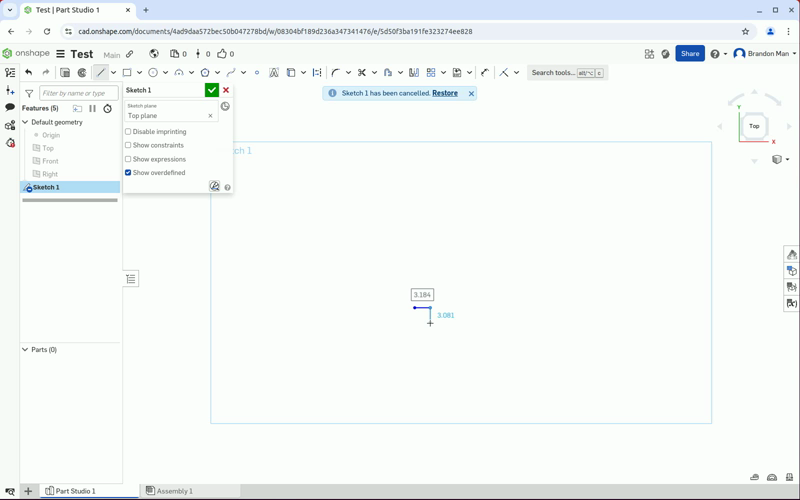
key_up(shift)
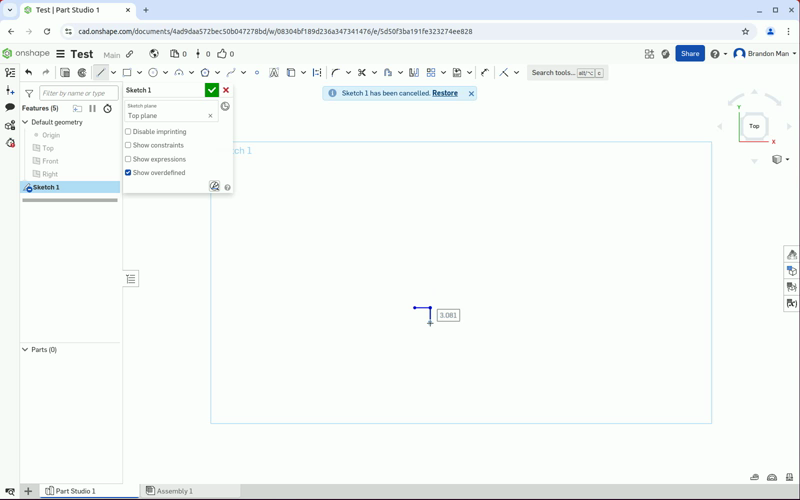
key_down(shift)
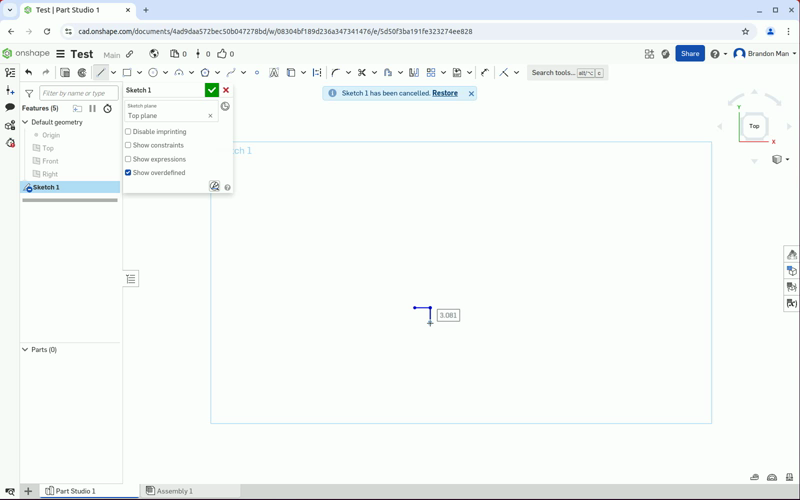
mouse_move(490, 322)
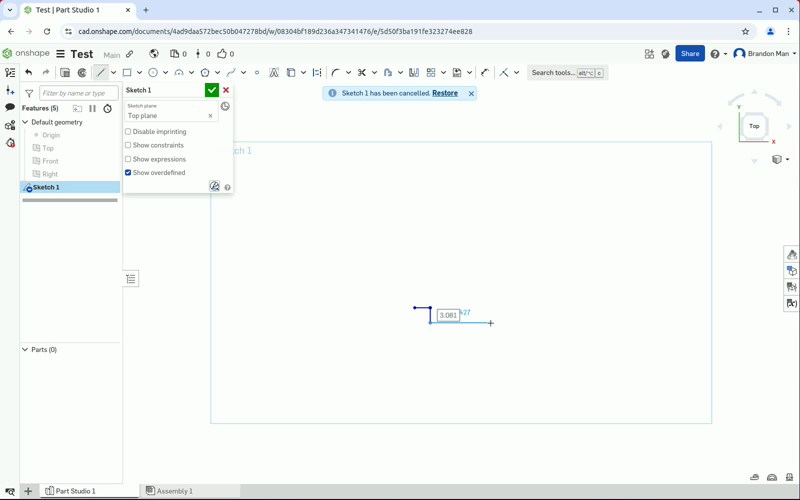
click(490, 322)
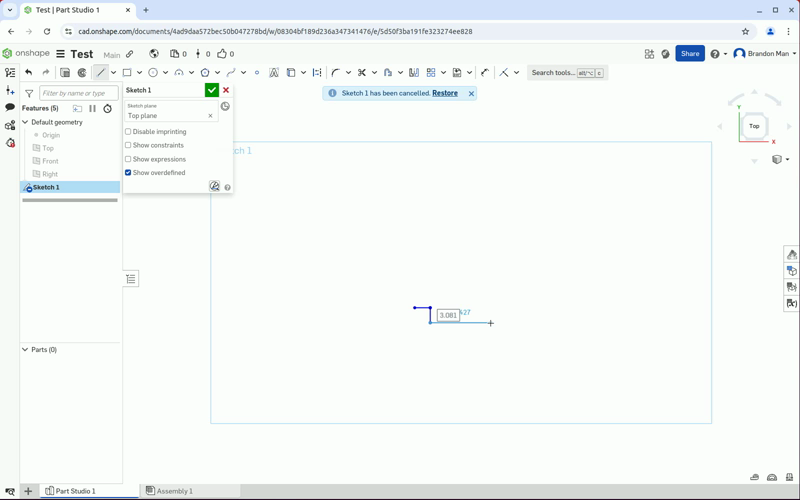
key_up(shift)
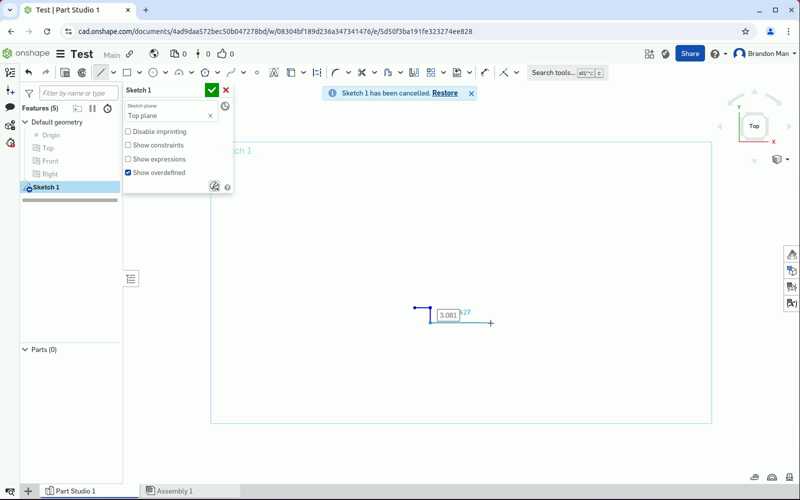
key_down(shift)
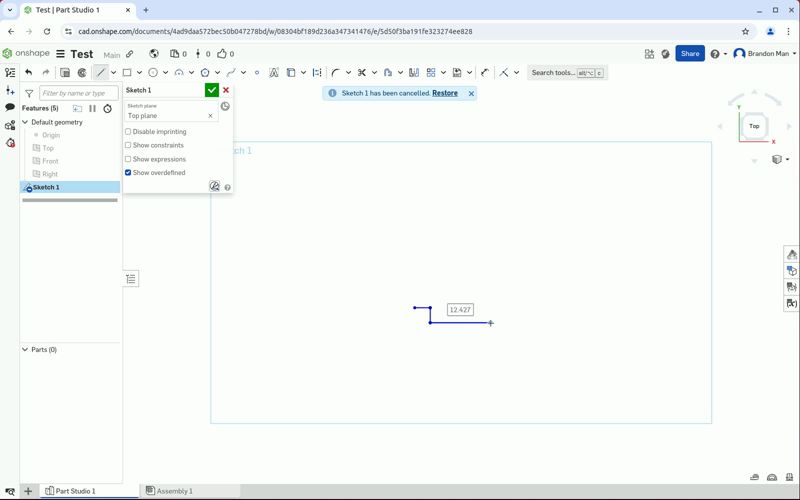
mouse_move(490, 247)
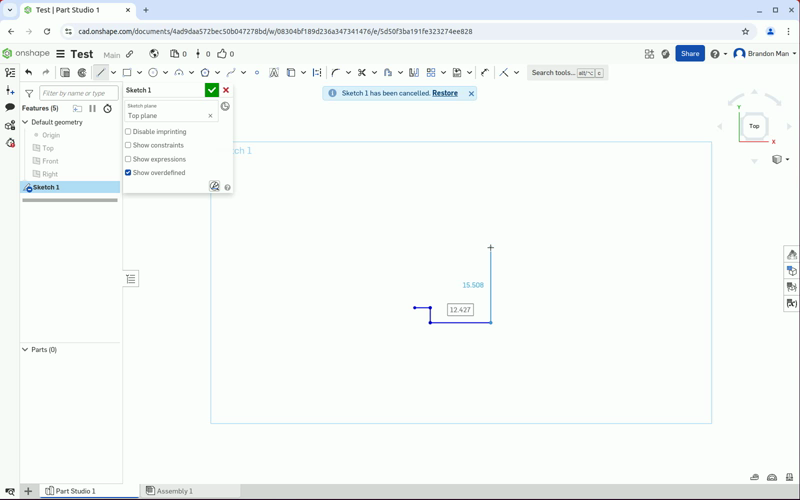
click(490, 247)
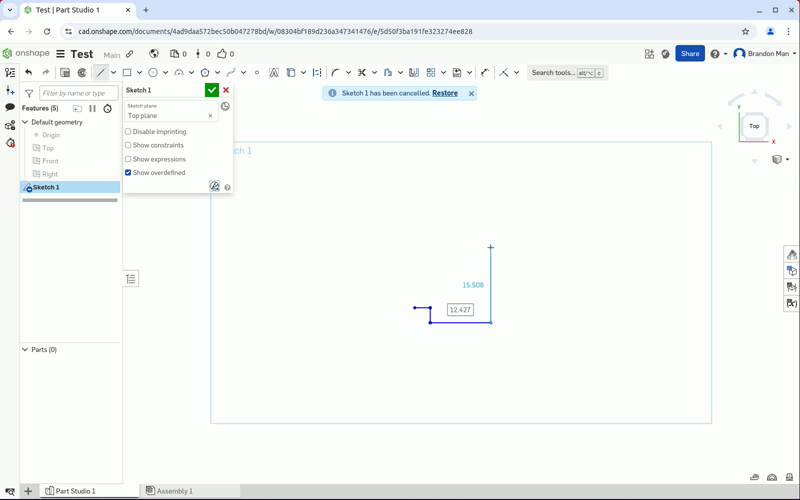
key_up(shift)
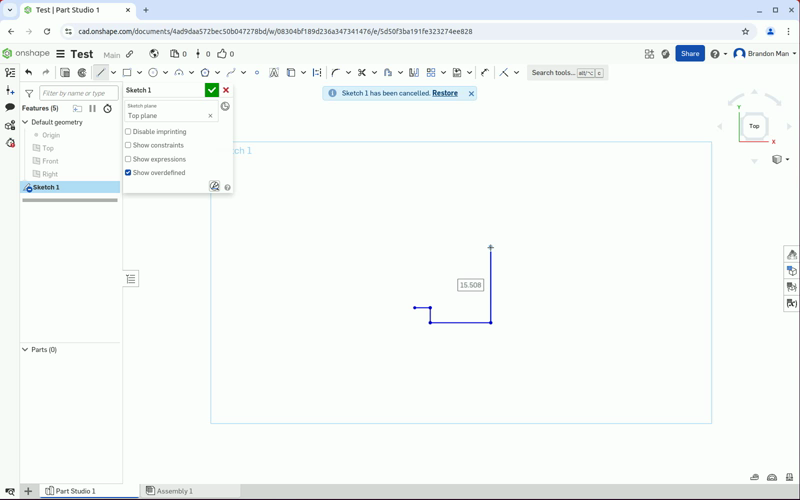
key_down(shift)
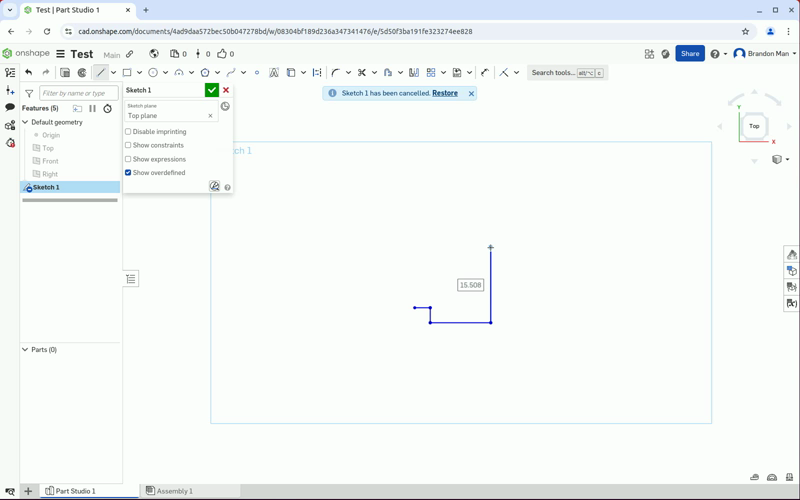
mouse_move(414, 247)
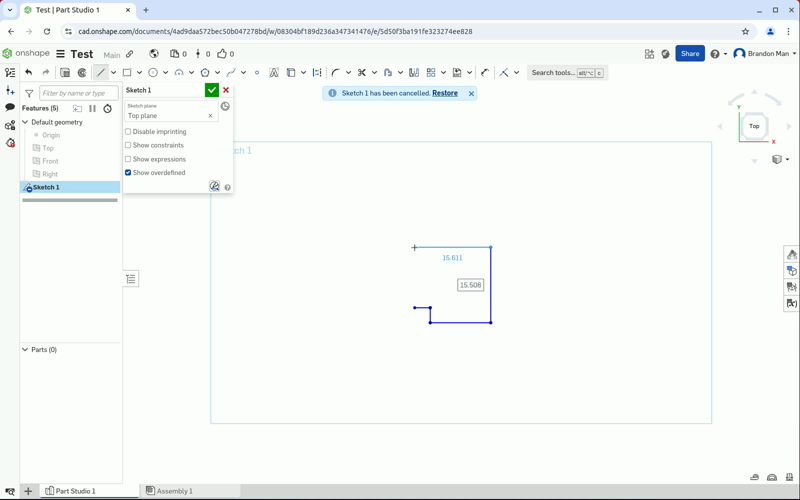
click(414, 247)
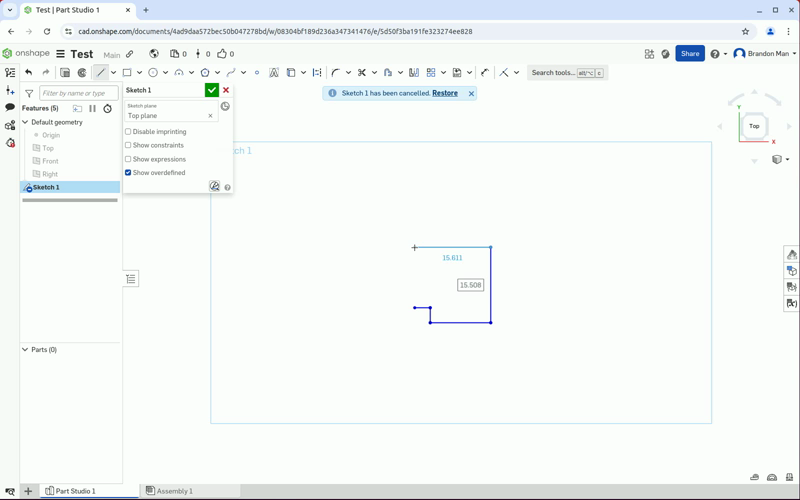
key_up(shift)
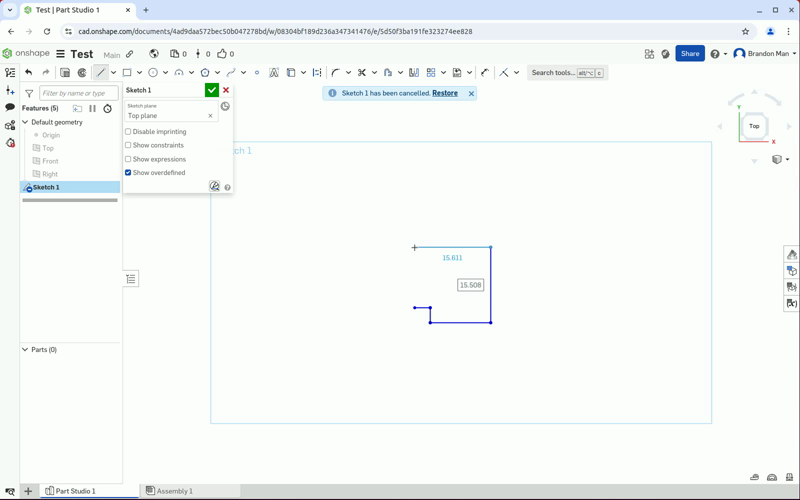
key_down(shift)
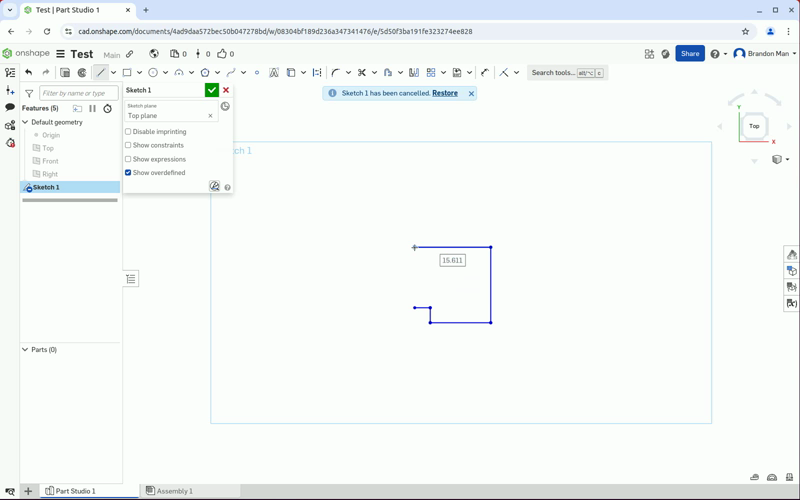
mouse_move(414, 307)
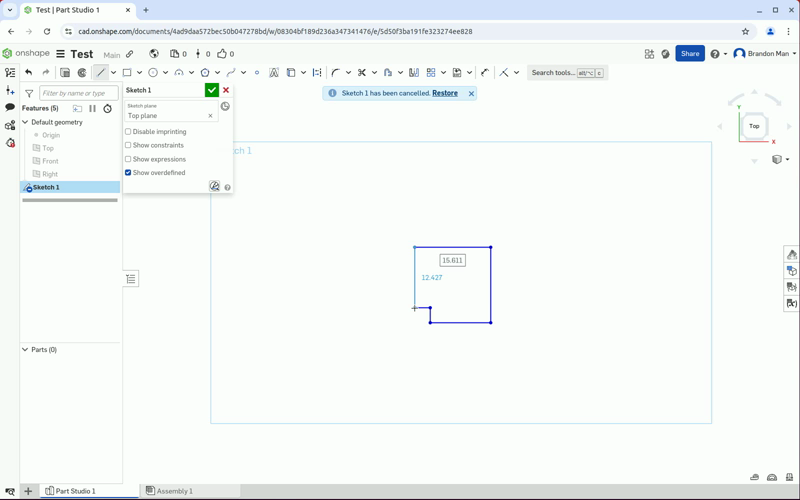
key_up(shift)
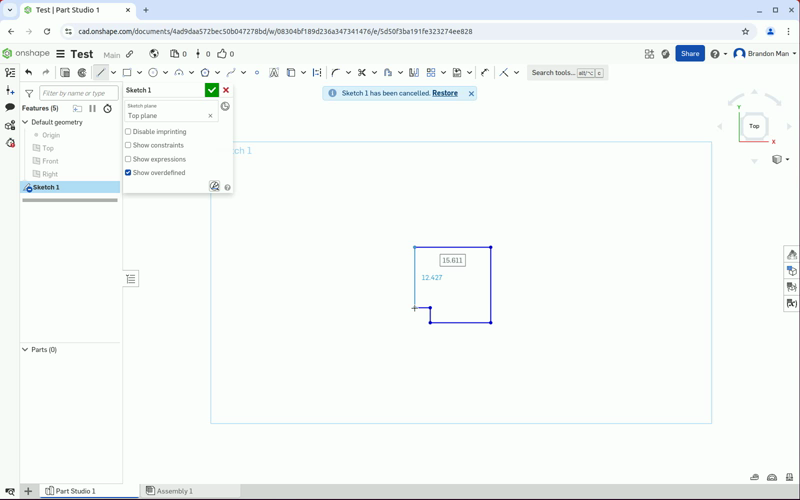
click(414, 307)
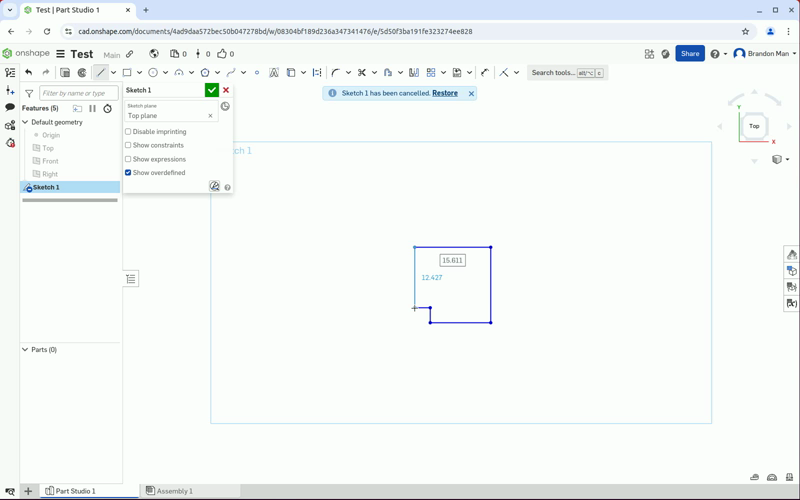
key(esc)
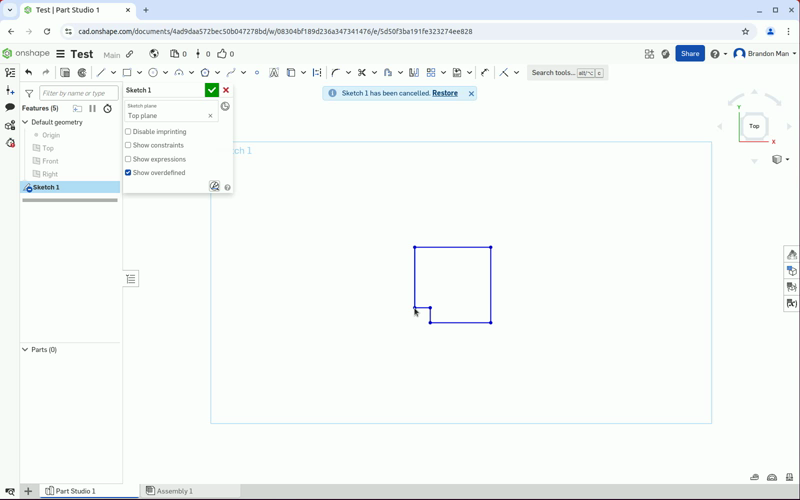
mouse_move(458, 254)
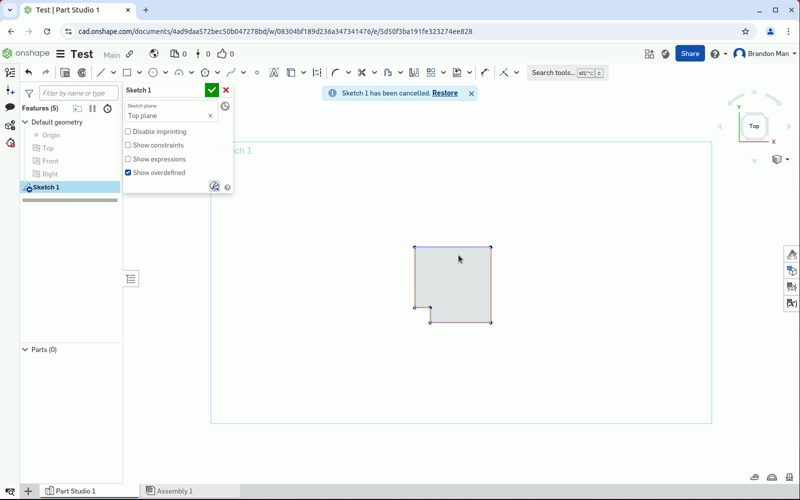
click(458, 254)
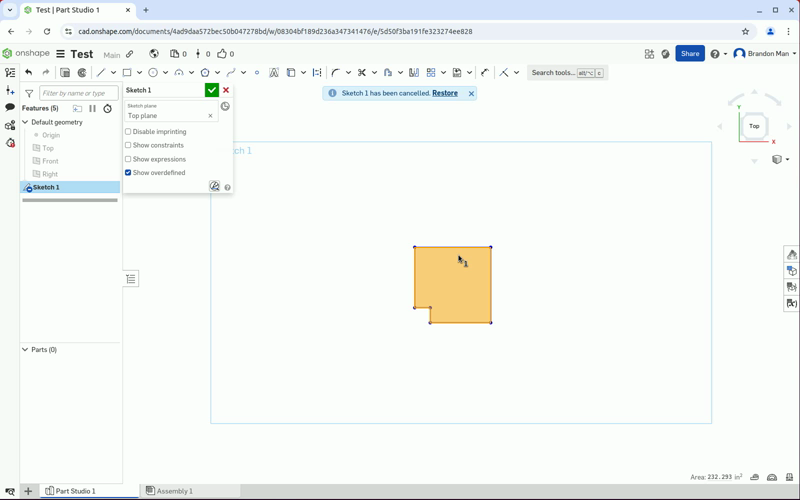
mouse_move(73, 352)
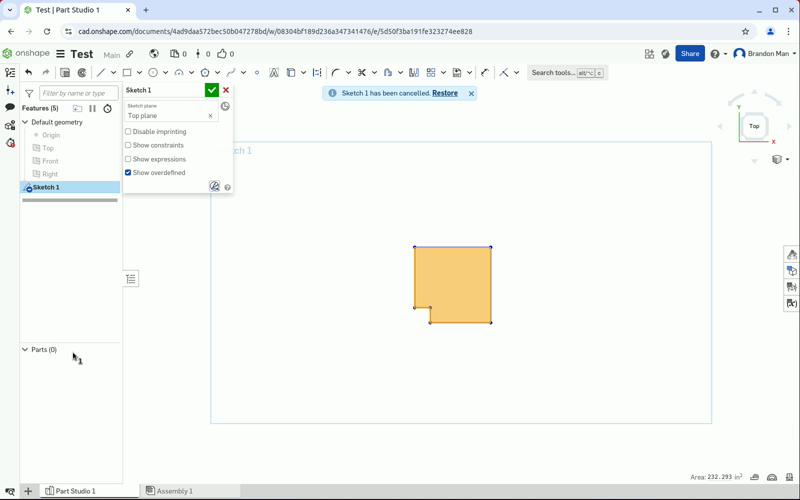
key(shift+y)
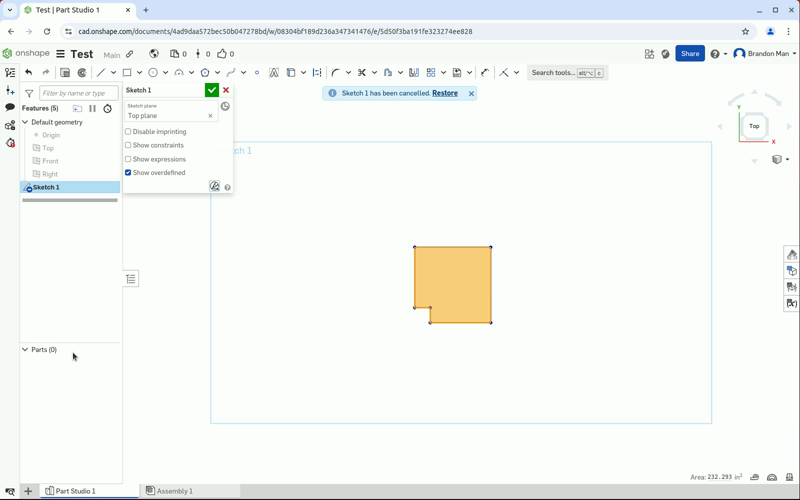
key(shift+e)
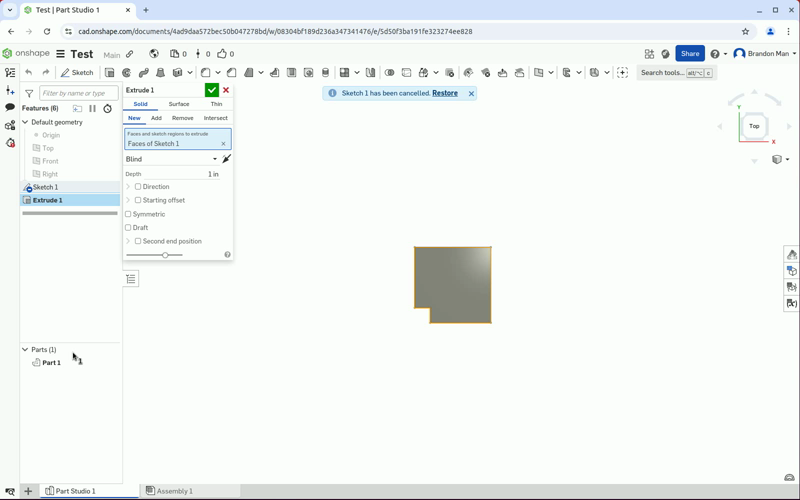
mouse_move(143, 106)
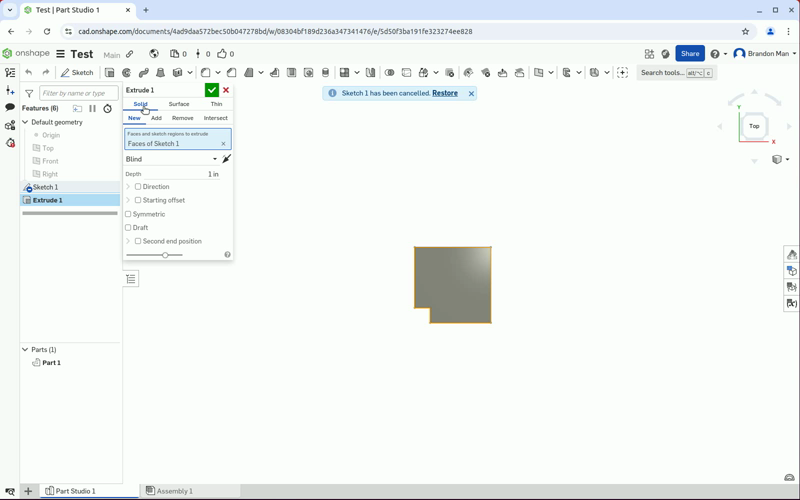
click(143, 106)
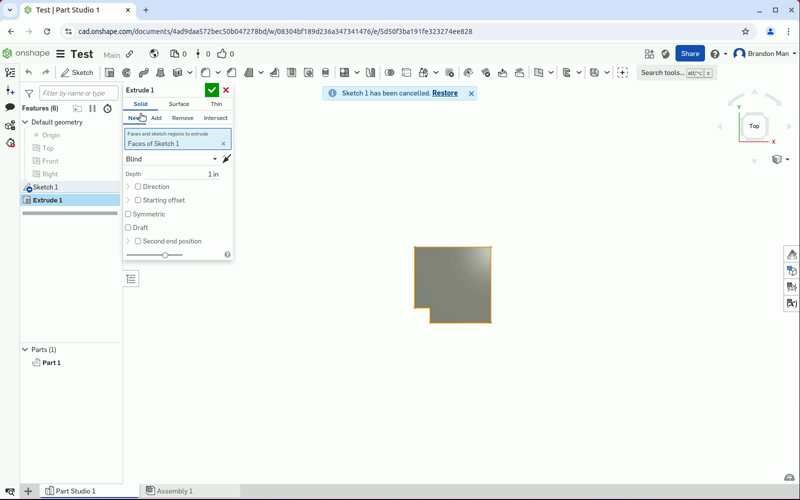
mouse_move(137, 120)
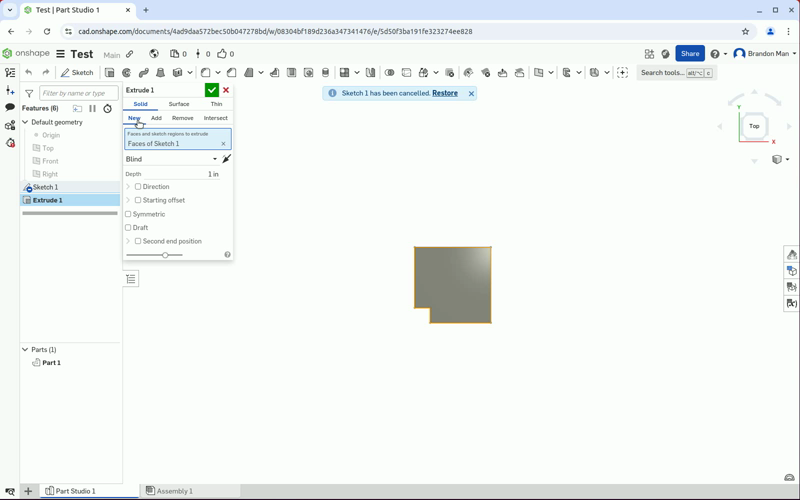
click(137, 120)
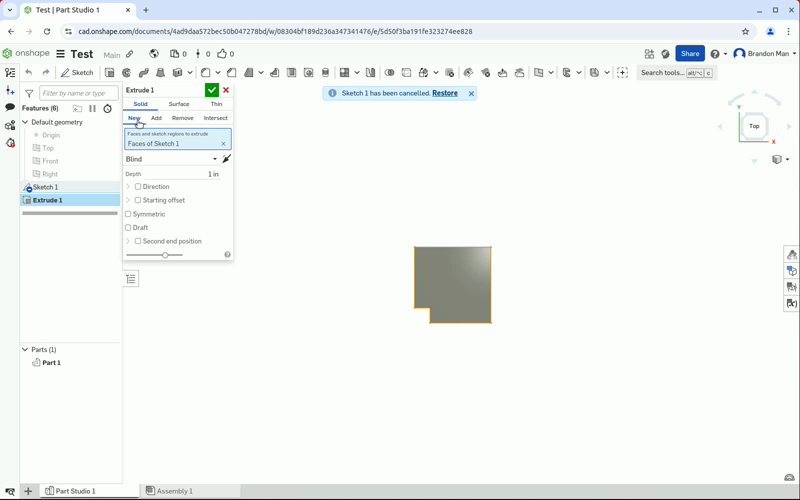
key(tab, 4)
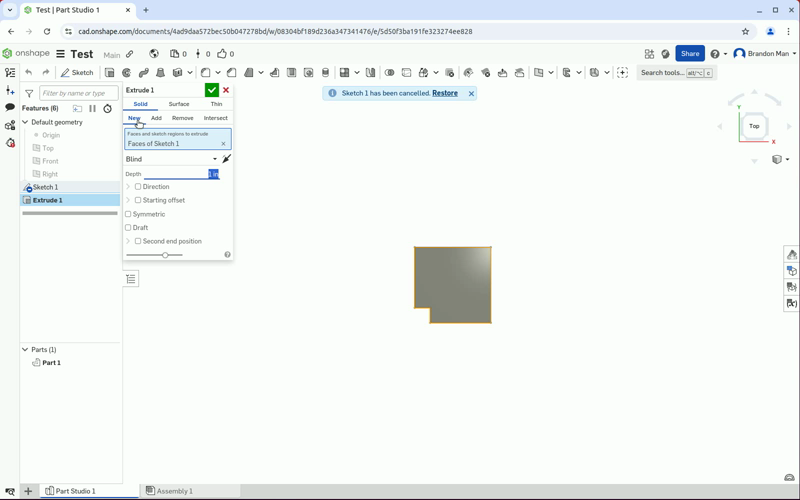
text(23.108)
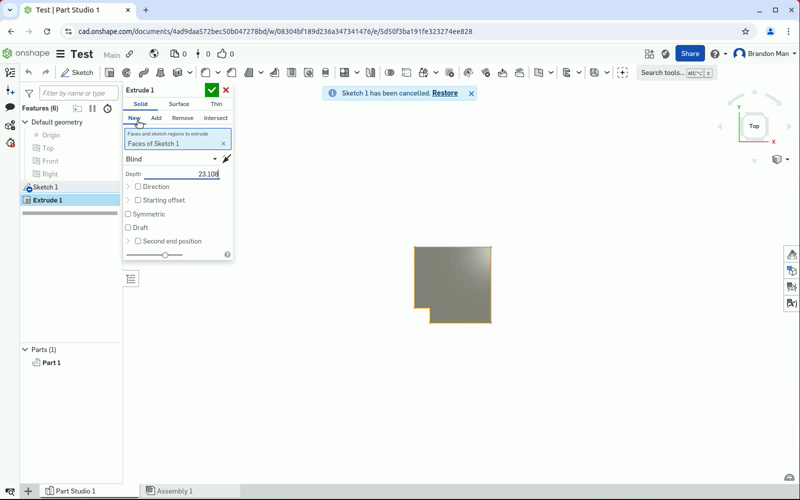
key(enter)
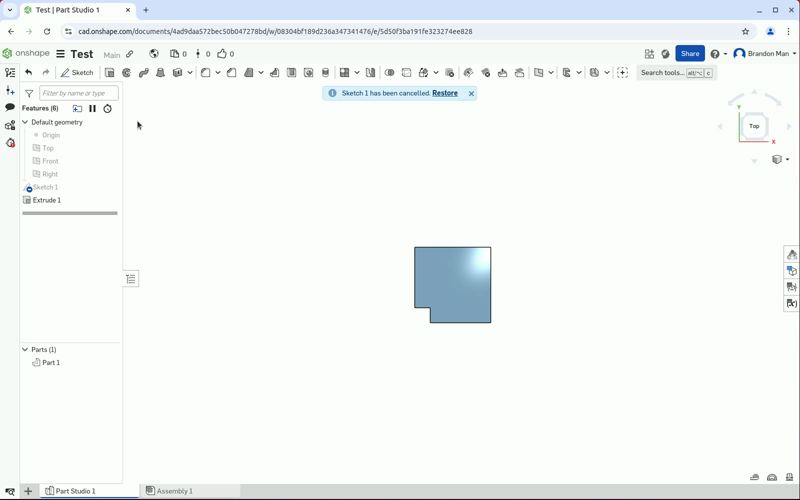
key(shift+h)
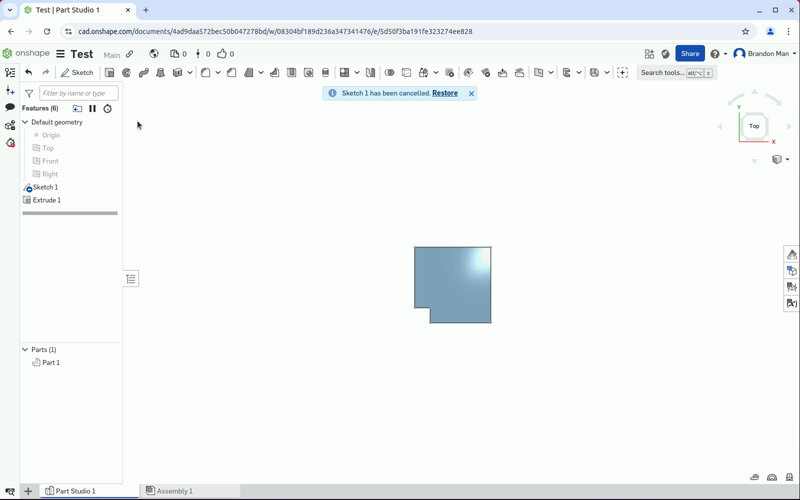
key(shift+h)
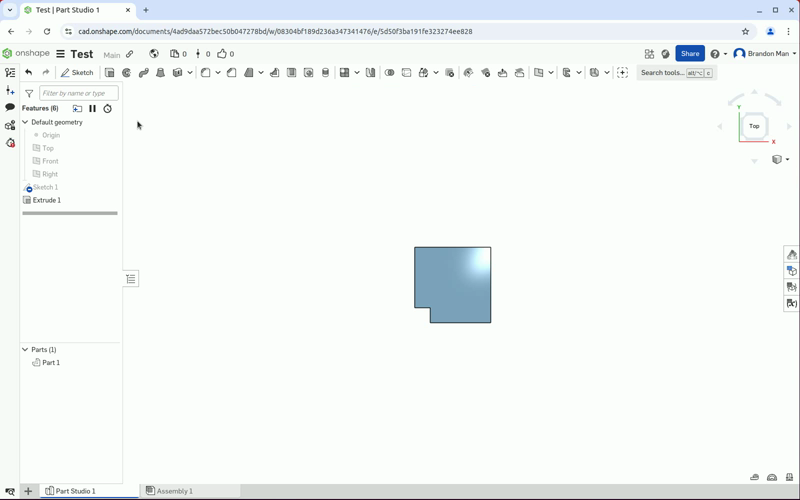
mouse_move(73, 189)
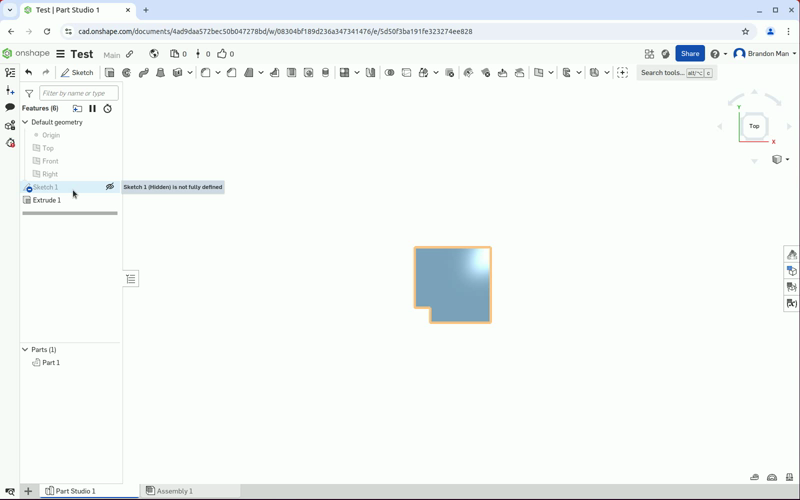
click(73, 189)
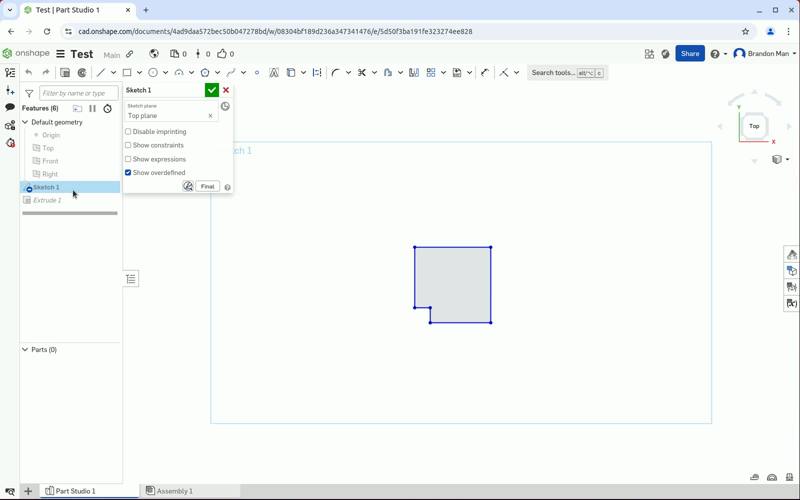
mouse_move(229, 92)
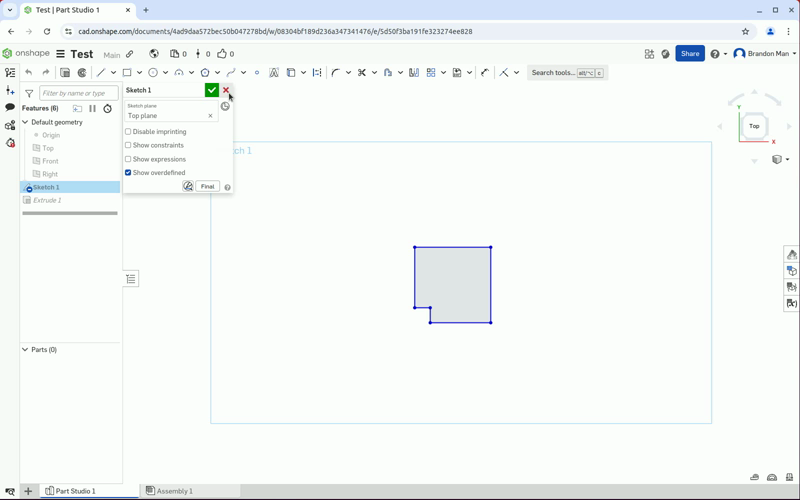
click(229, 92)
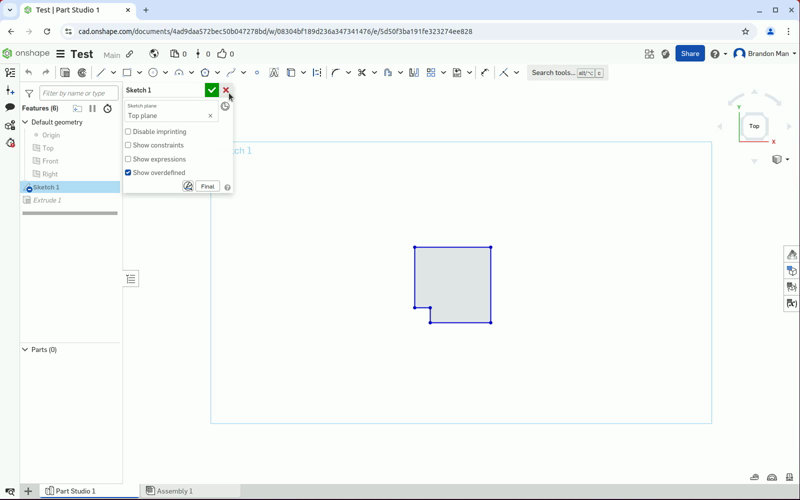
key(shift+s)
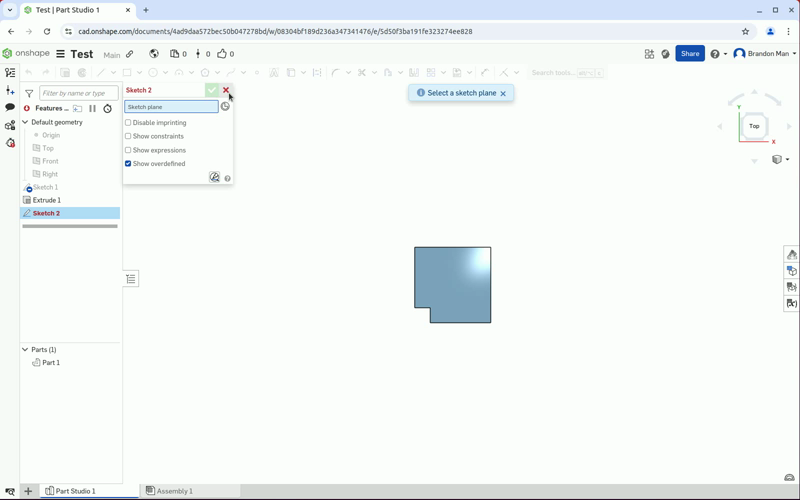
mouse_move(73, 150)
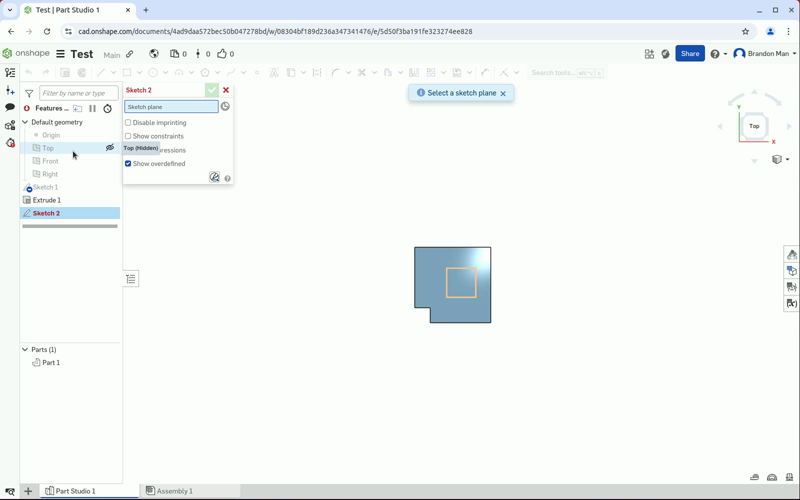
click(73, 150)
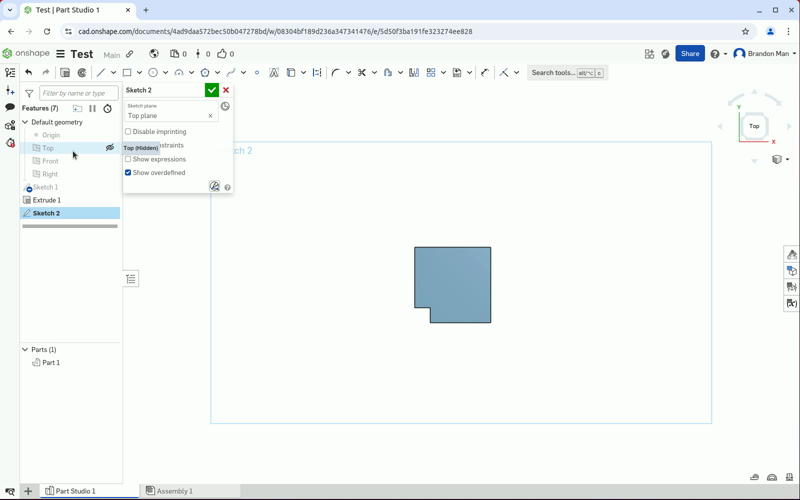
mouse_move(73, 352)
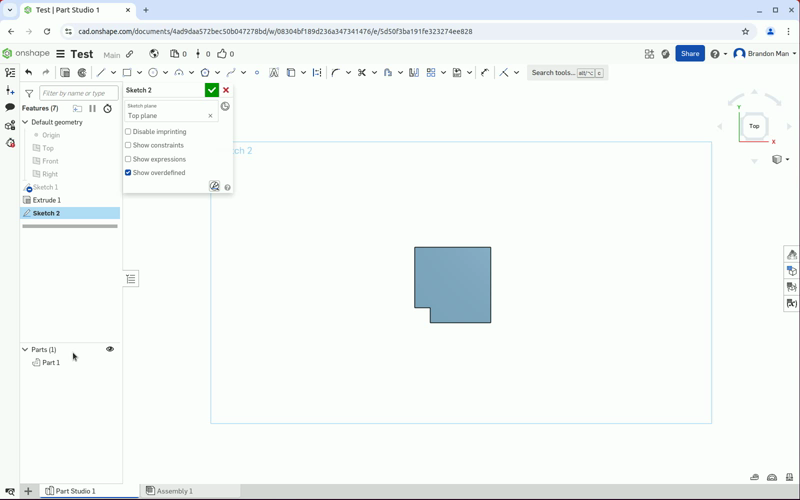
key(y)
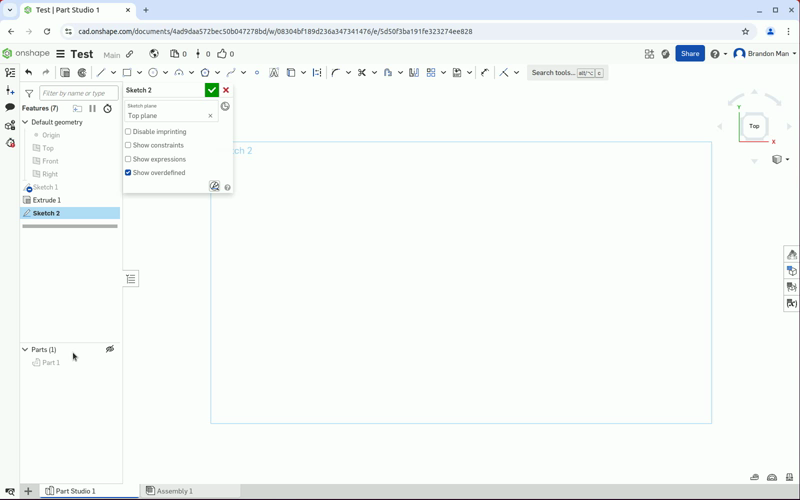
key(l)
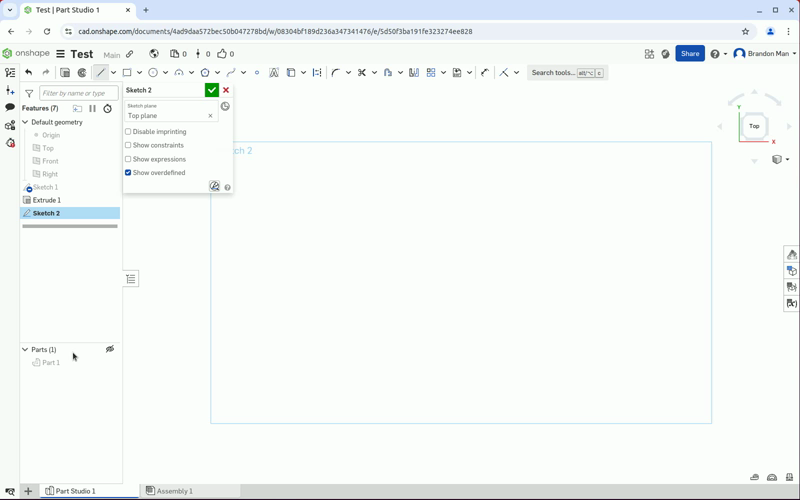
key_down(shift)
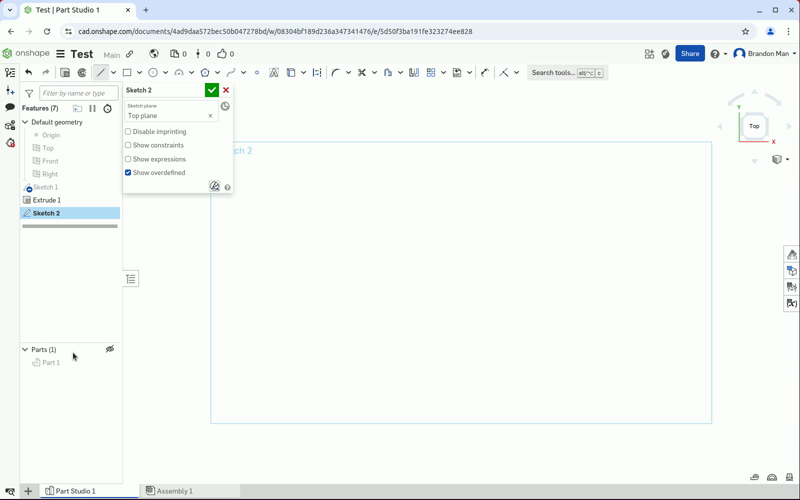
mouse_move(414, 322)
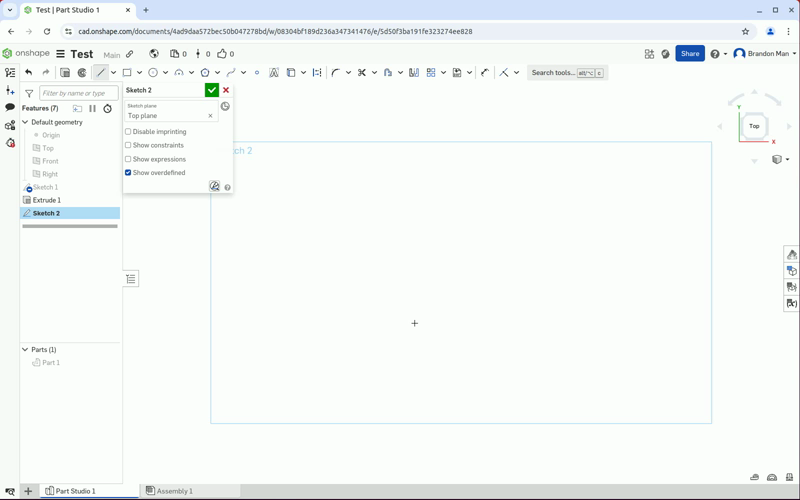
click(414, 322)
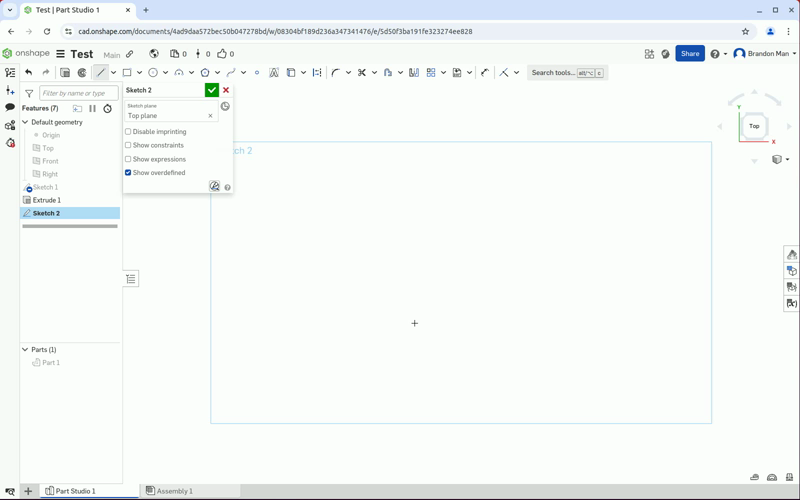
key_up(shift)
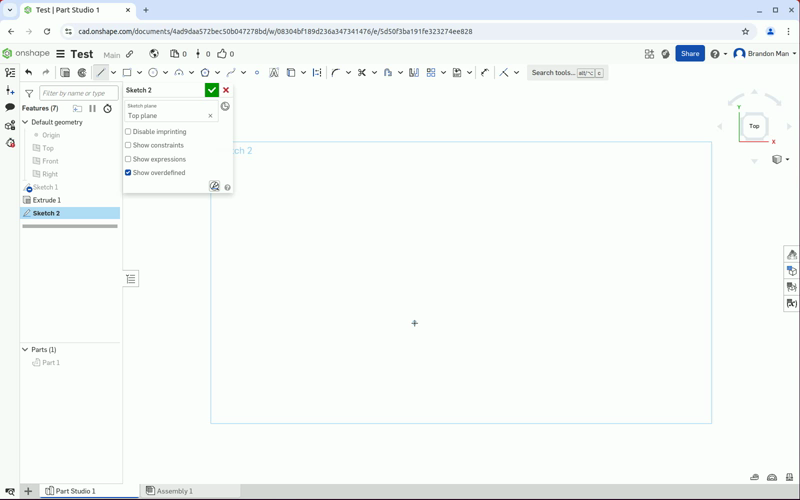
key_down(shift)
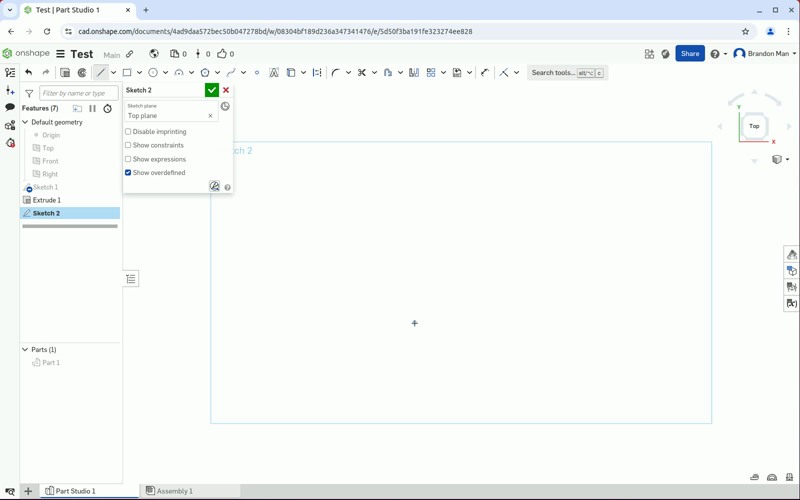
mouse_move(444, 322)
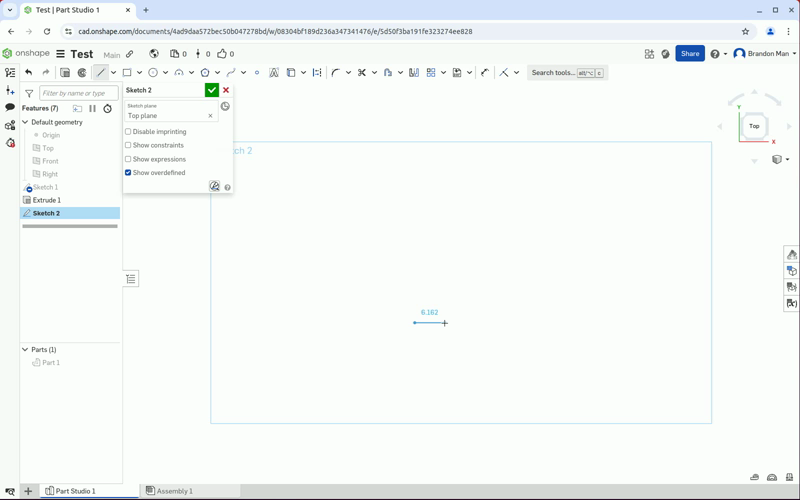
mouse_move(431, 322)
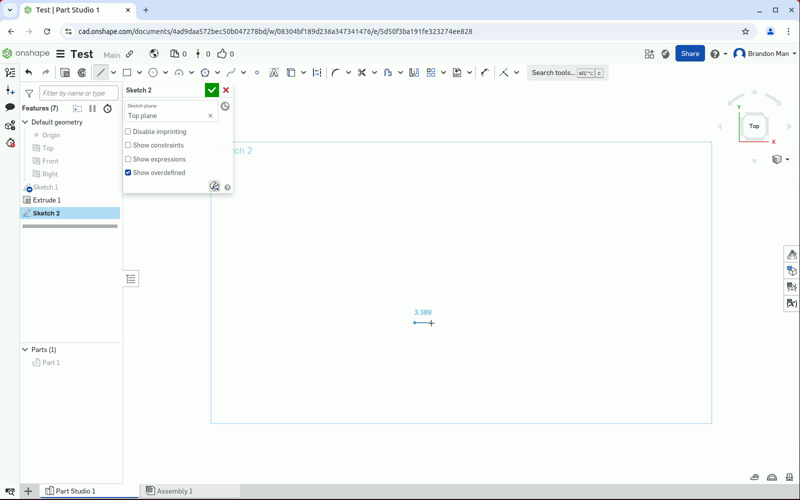
click(431, 322)
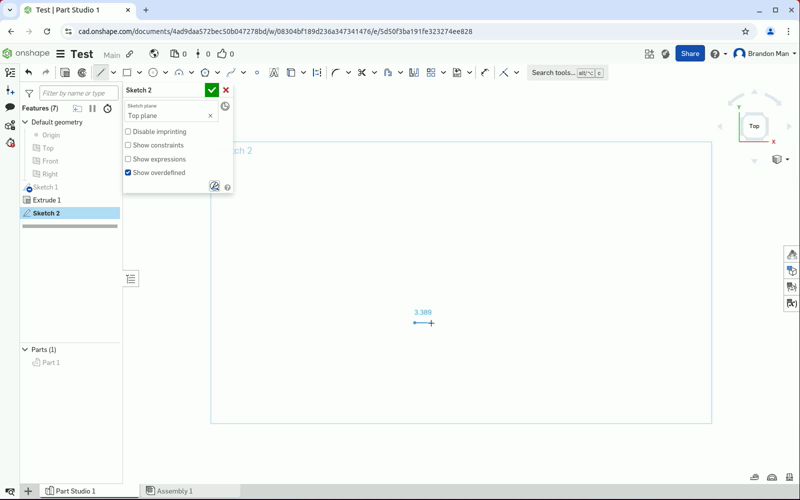
key_up(shift)
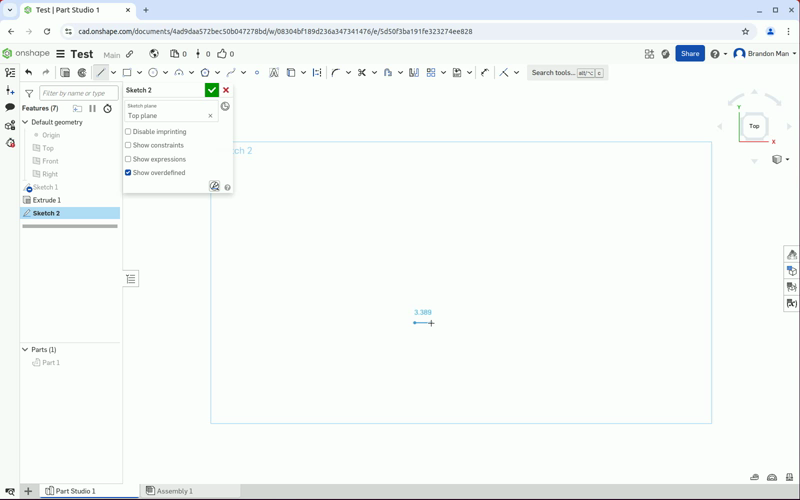
key_down(shift)
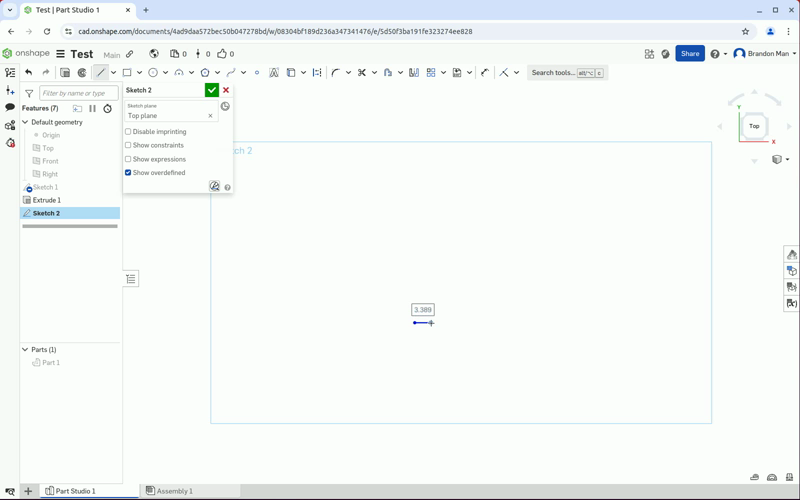
mouse_move(461, 322)
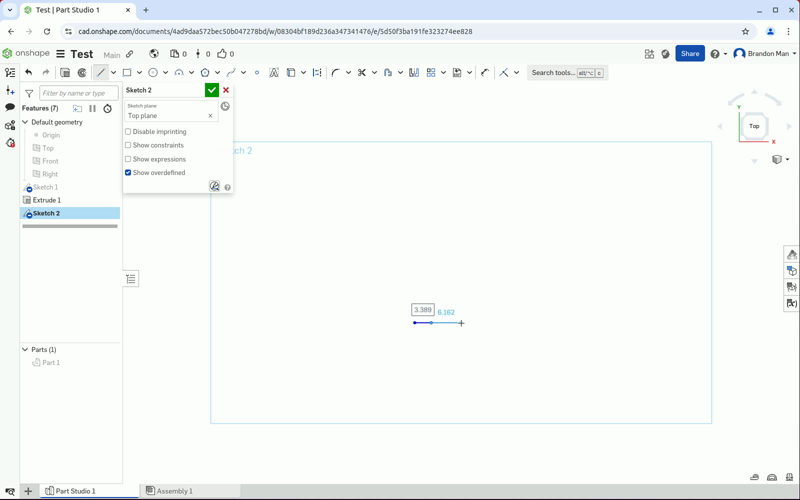
mouse_move(431, 306)
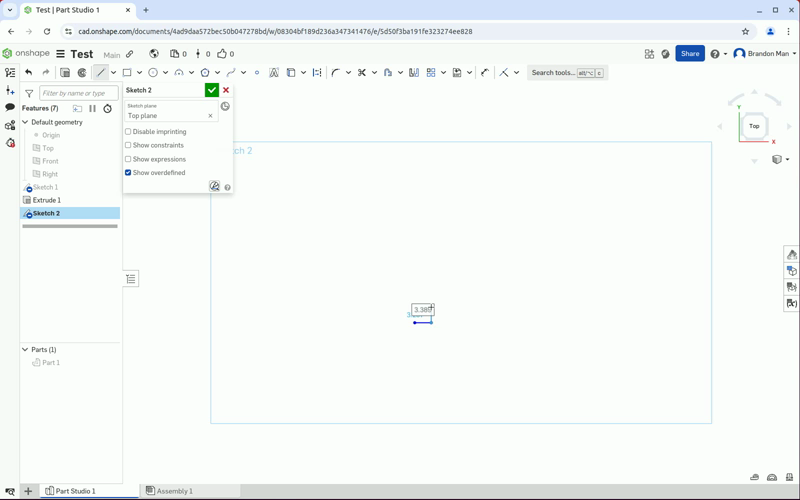
click(431, 306)
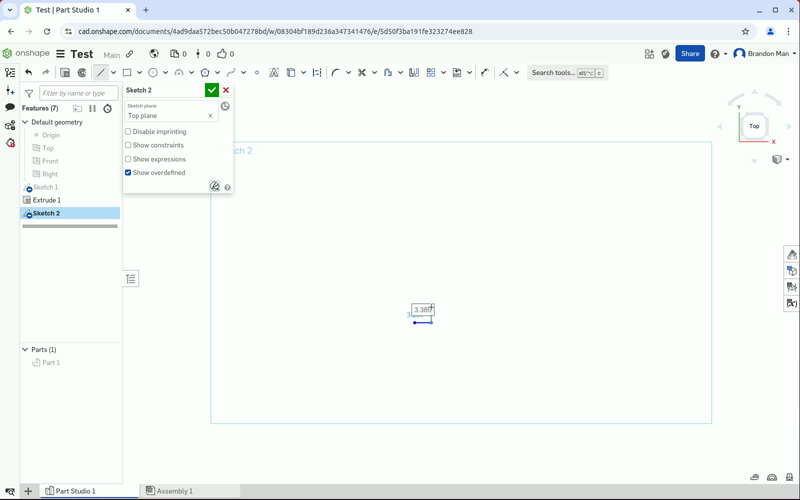
key_up(shift)
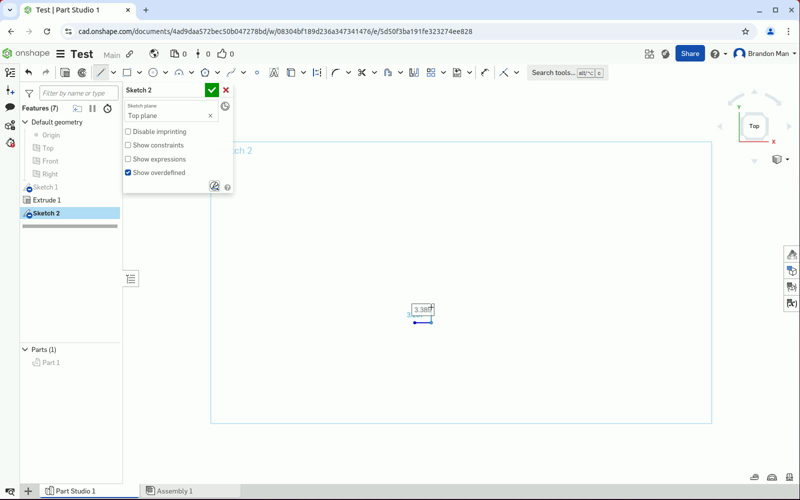
key_down(shift)
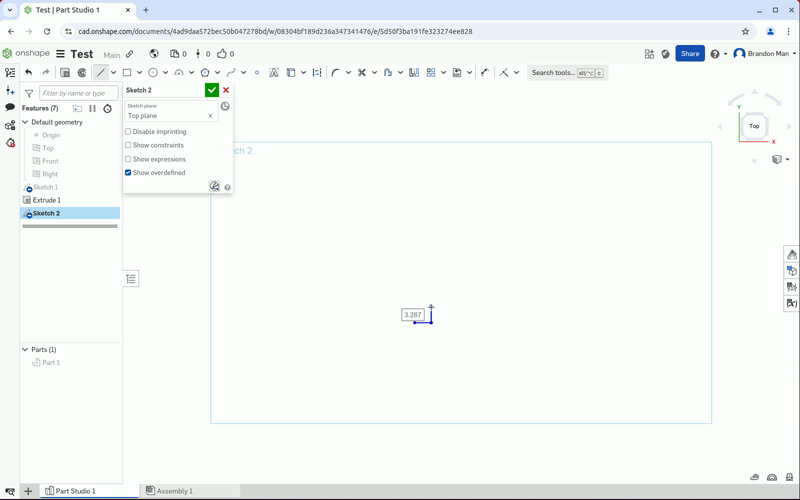
mouse_move(461, 306)
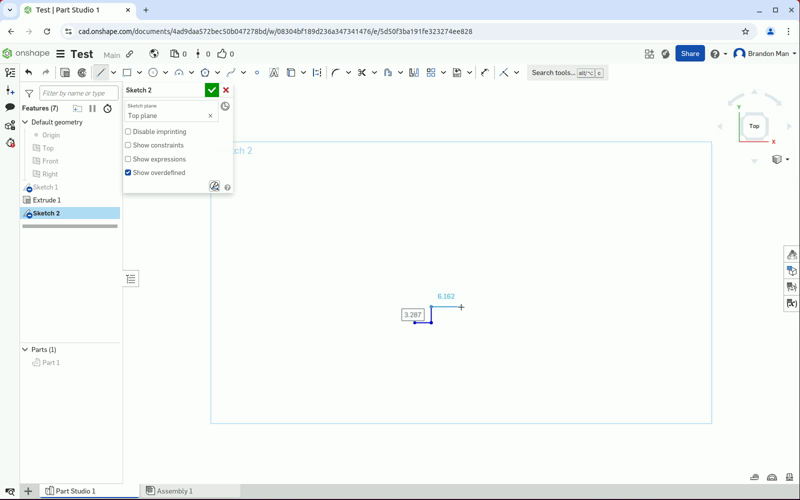
mouse_move(414, 306)
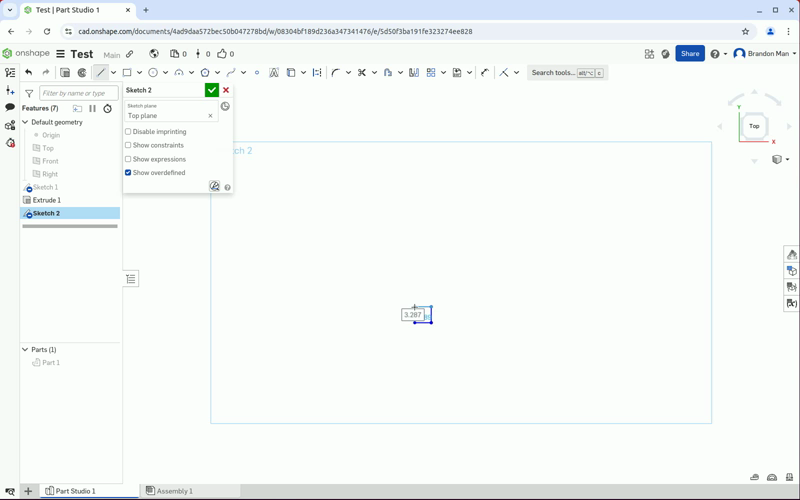
click(414, 306)
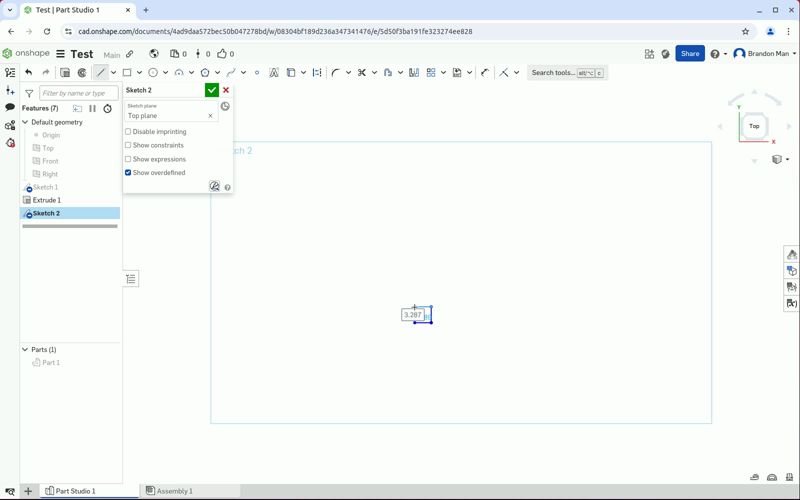
key_up(shift)
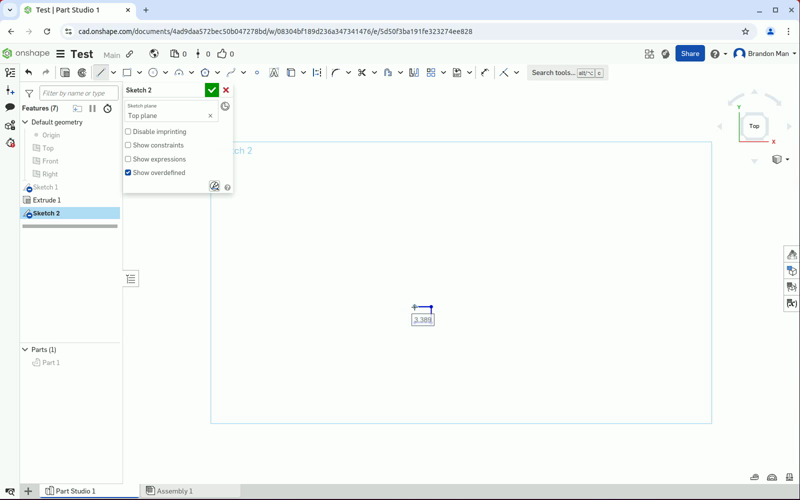
mouse_move(444, 306)
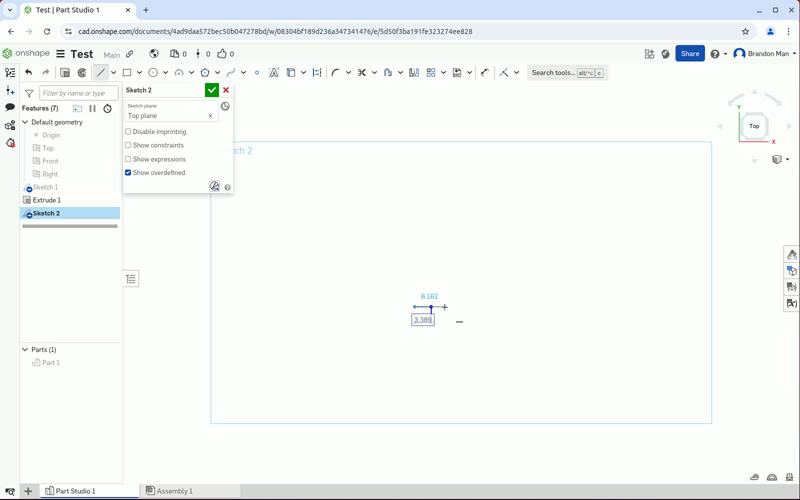
key_down(shift)
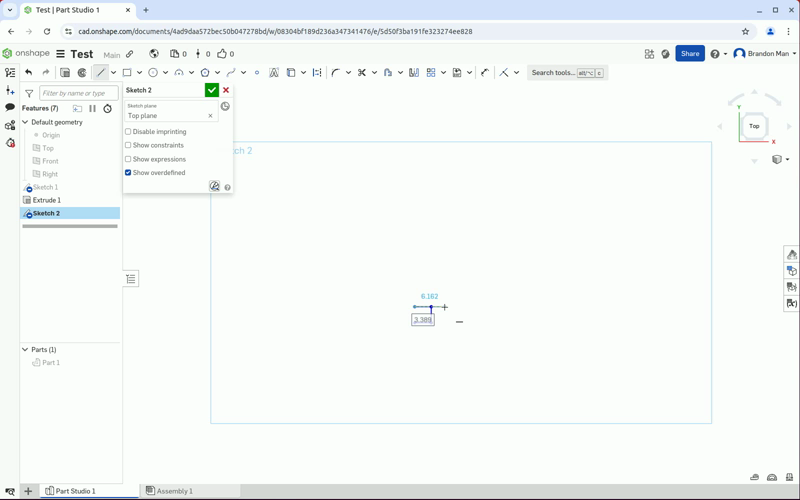
mouse_move(414, 322)
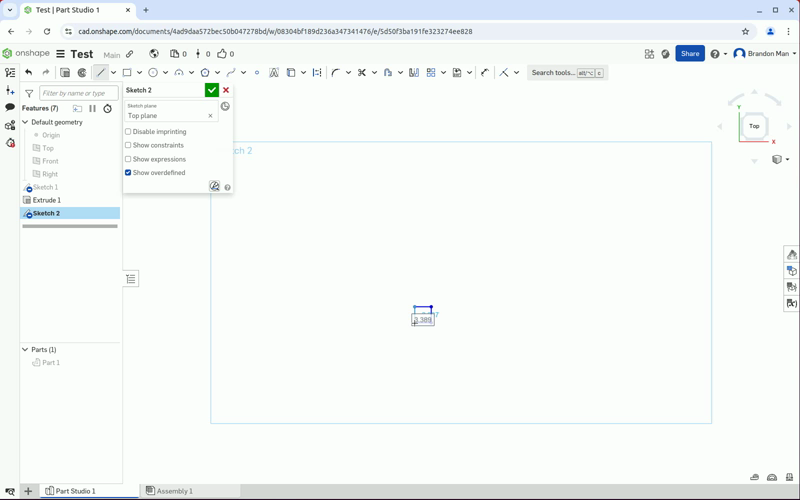
key_up(shift)
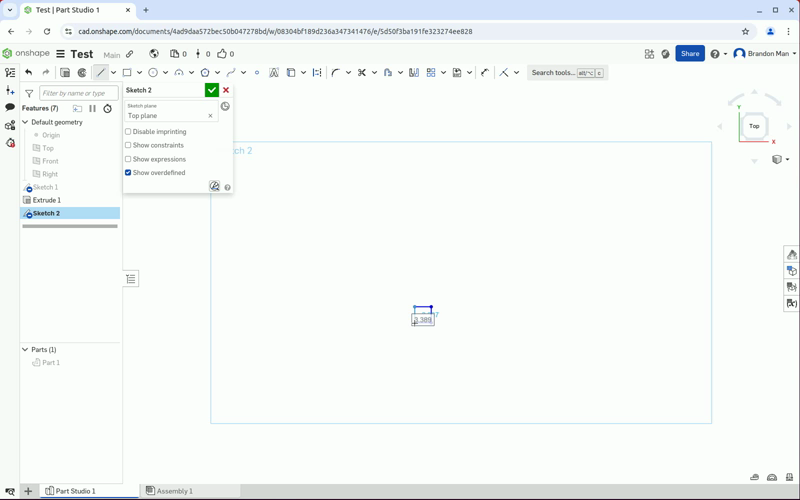
click(414, 322)
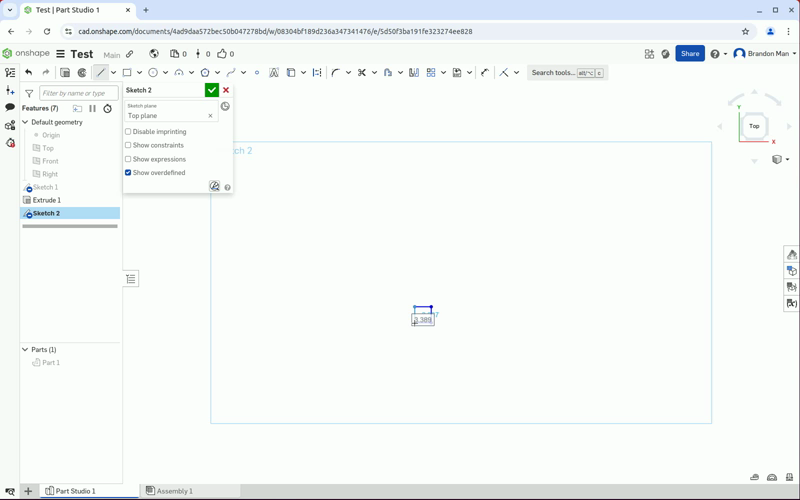
key(esc)
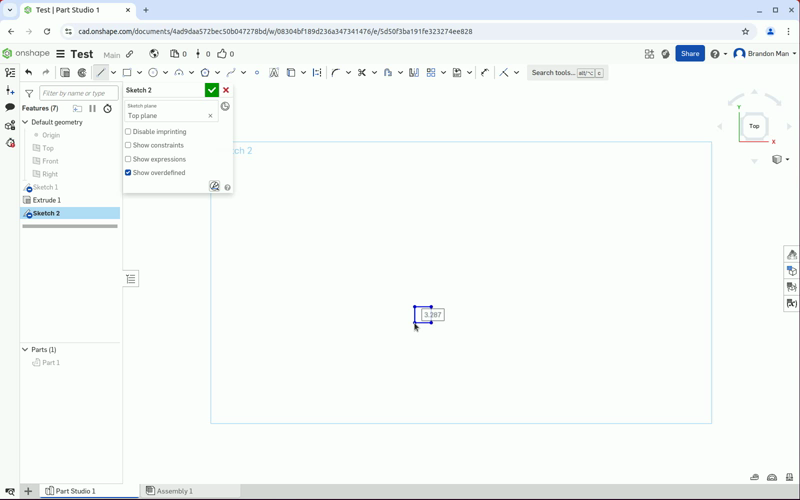
mouse_move(424, 317)
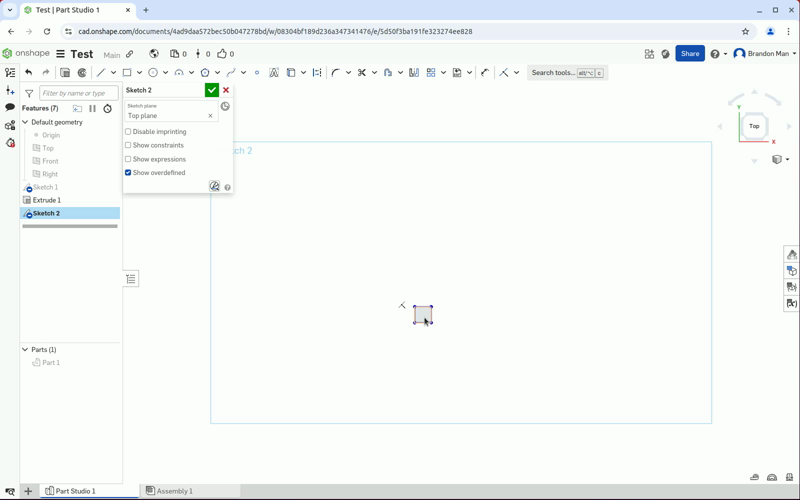
scroll(6)
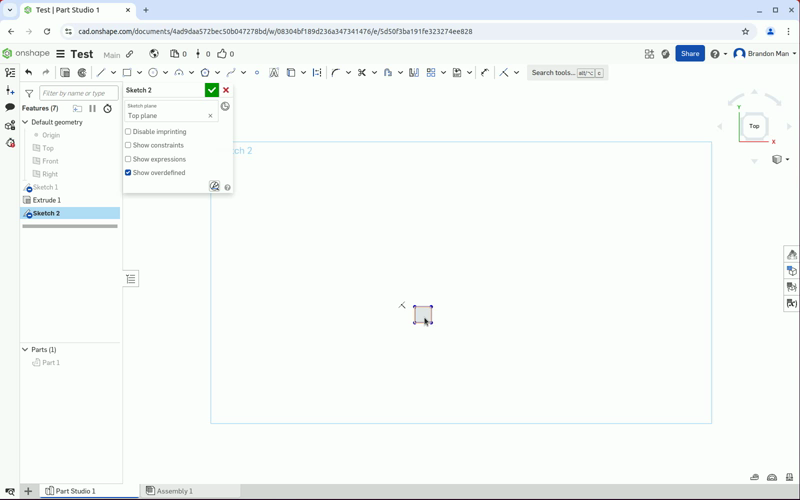
scroll(6)
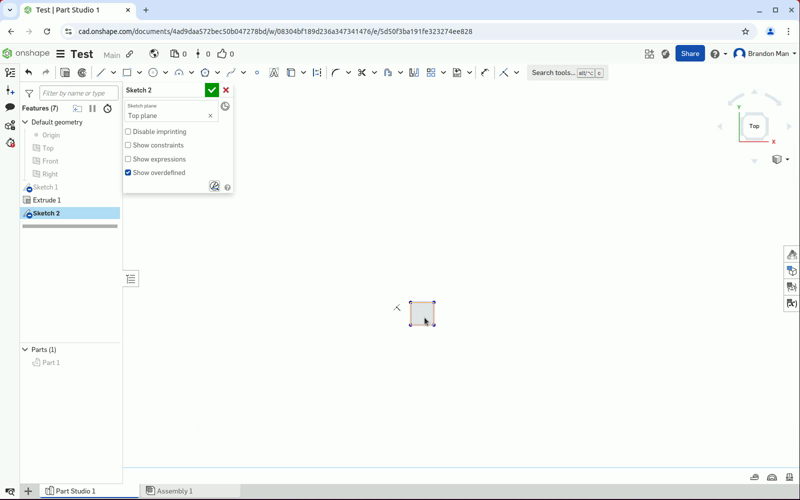
scroll(6)
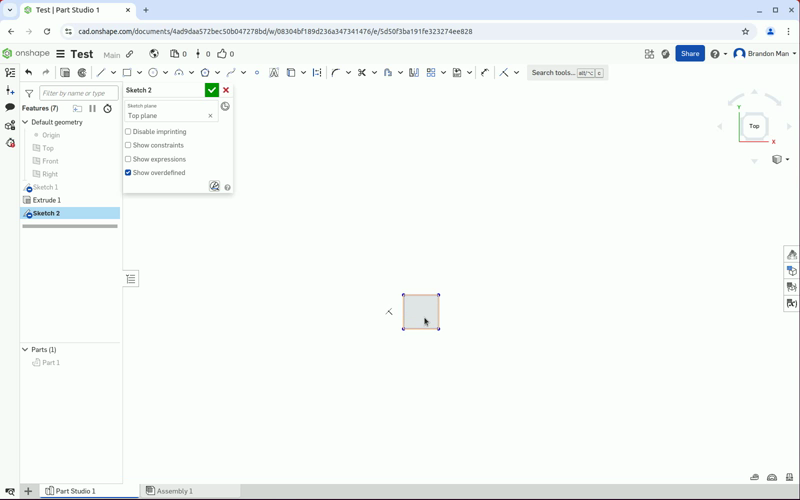
scroll(6)
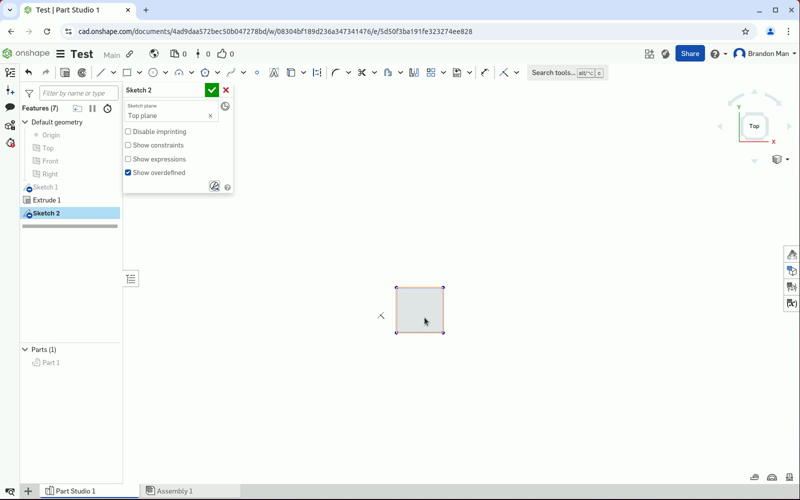
scroll(6)
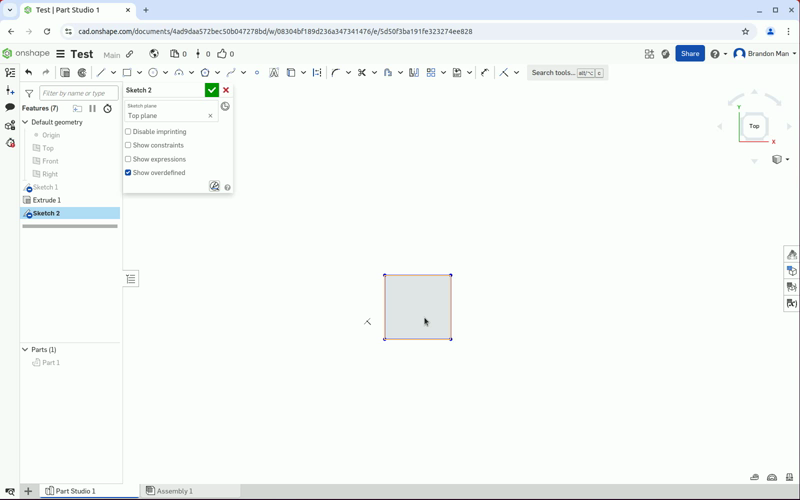
scroll(6)
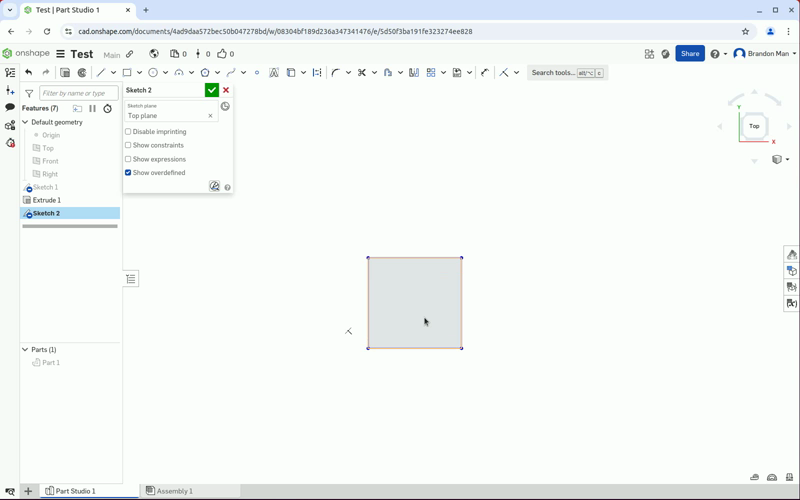
scroll(6)
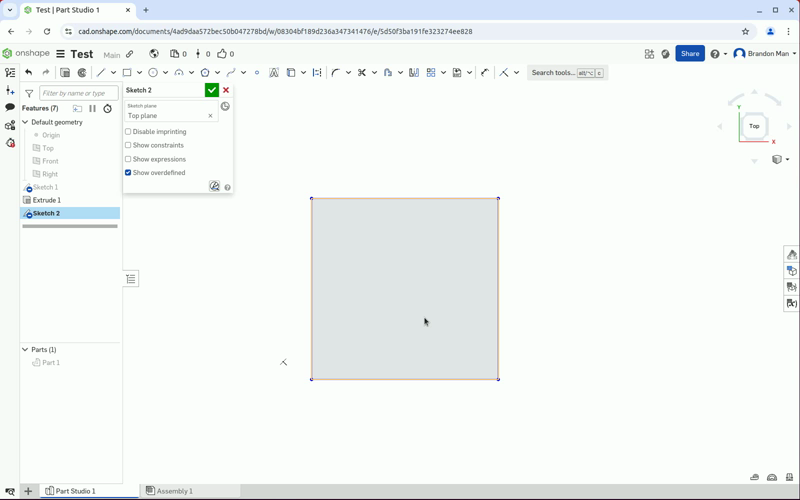
click(424, 317)
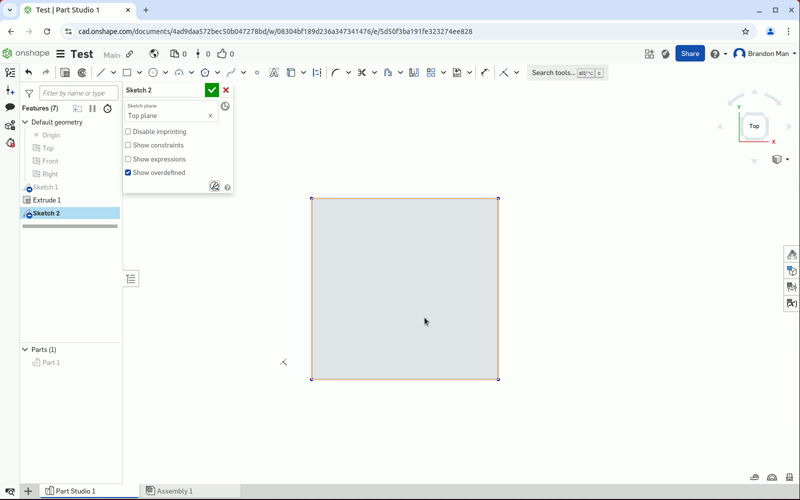
scroll(-6)
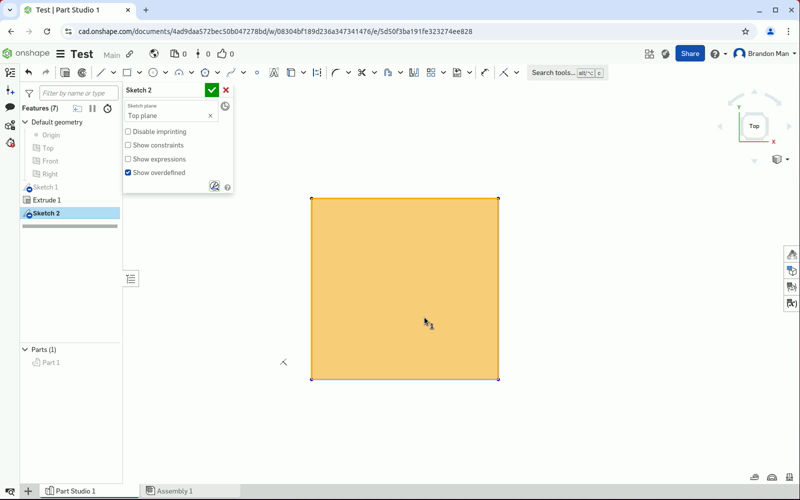
scroll(-6)
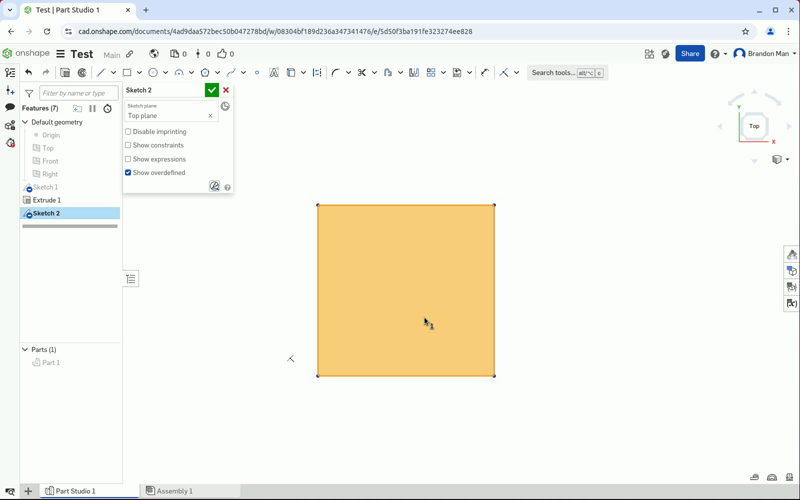
scroll(-6)
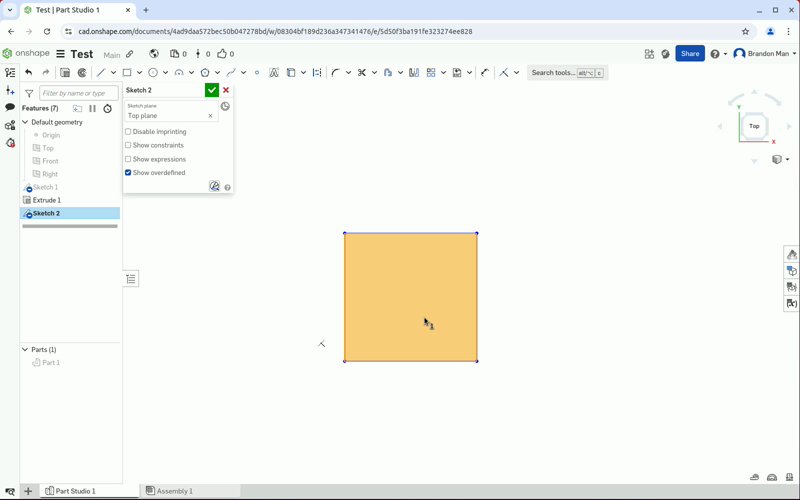
scroll(-6)
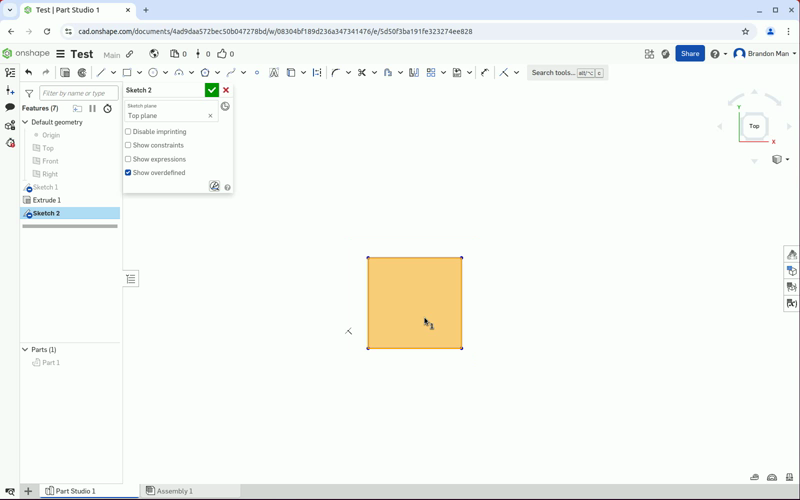
scroll(-6)
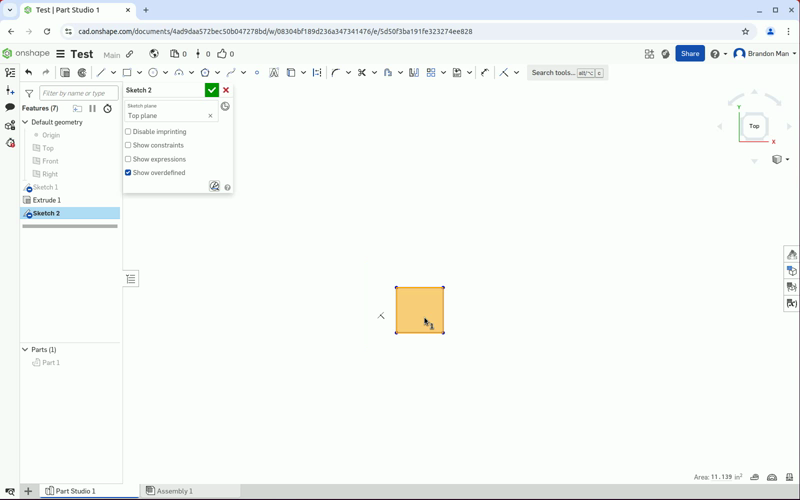
scroll(-6)
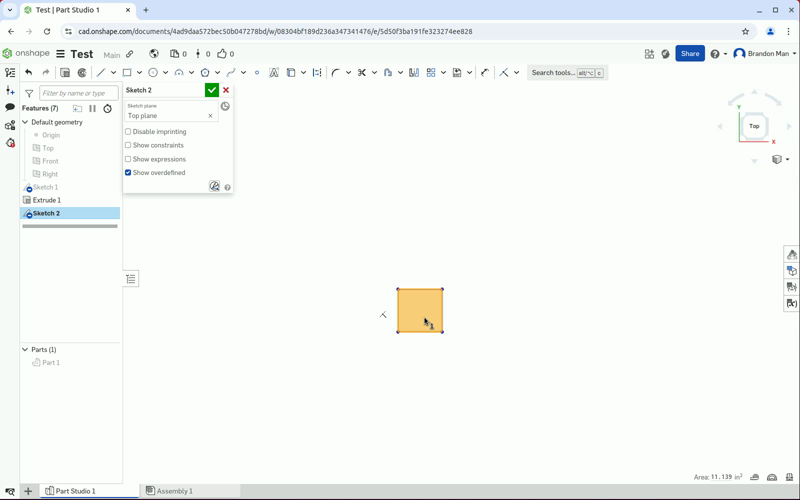
scroll(-6)
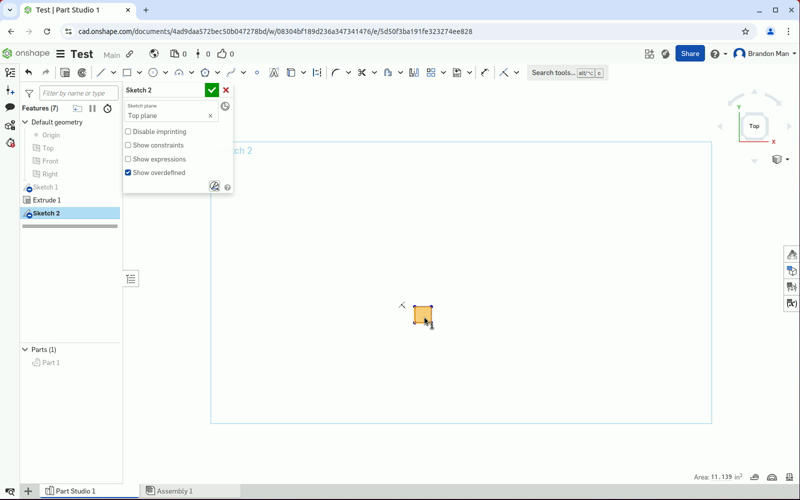
mouse_move(73, 352)
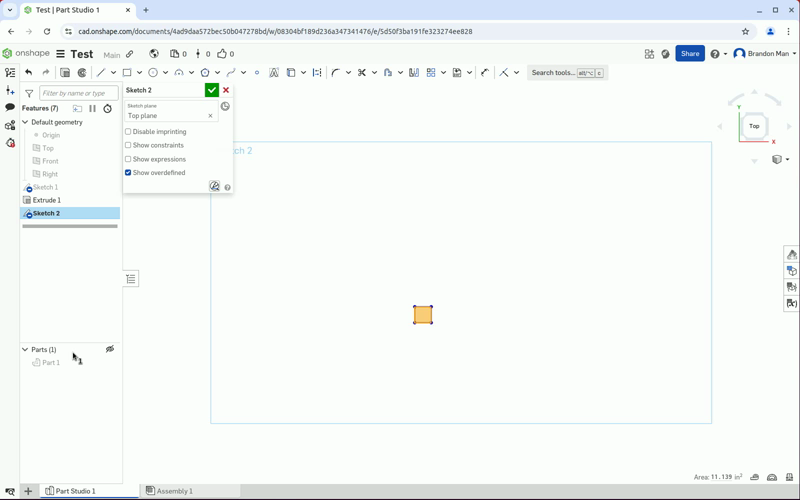
key(shift+y)
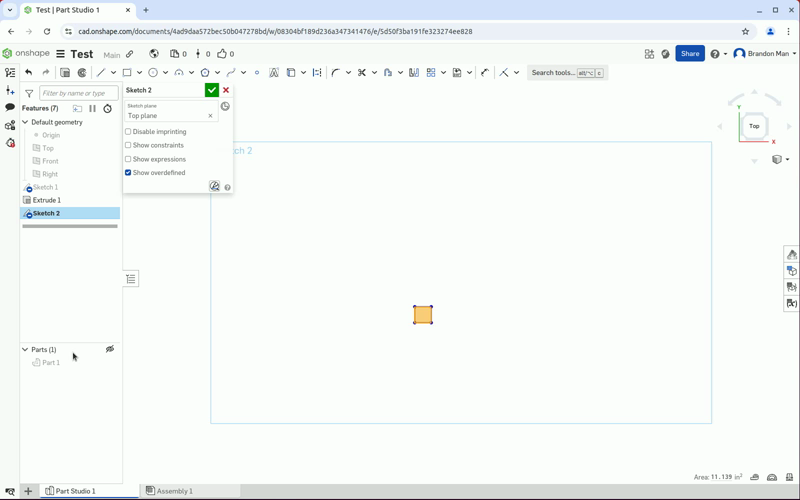
key(shift+e)
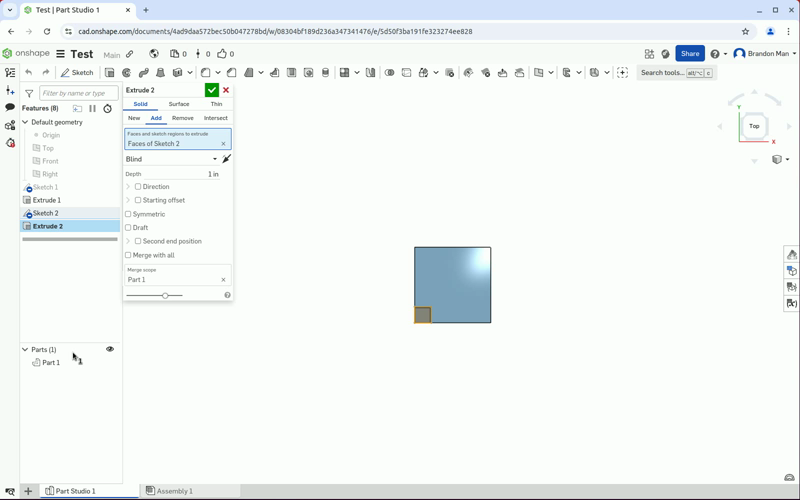
mouse_move(143, 106)
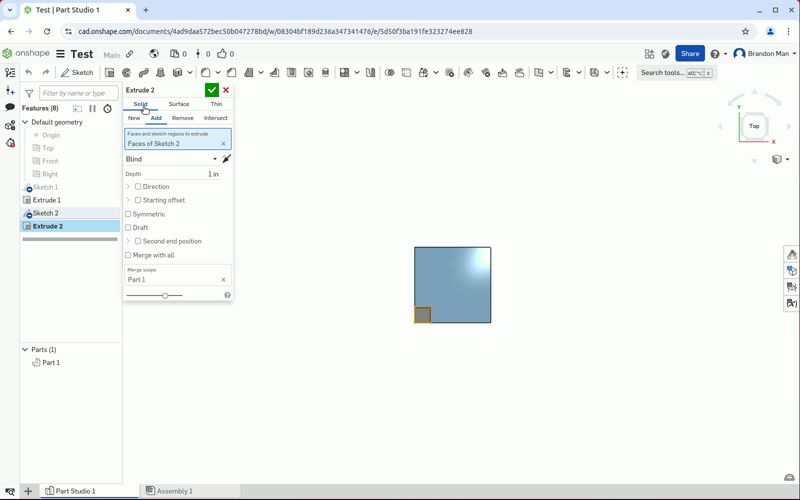
click(143, 106)
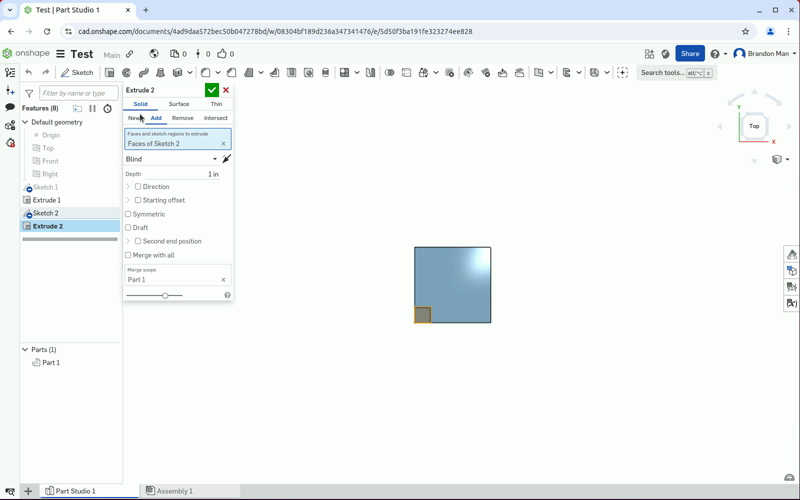
mouse_move(137, 120)
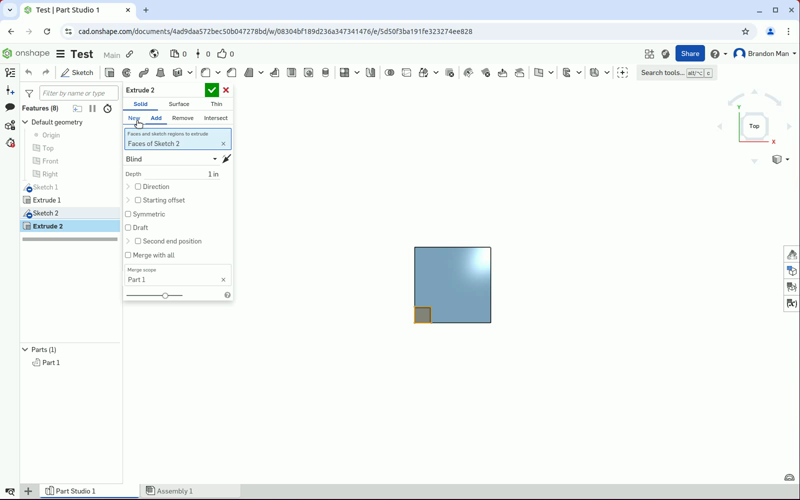
click(137, 120)
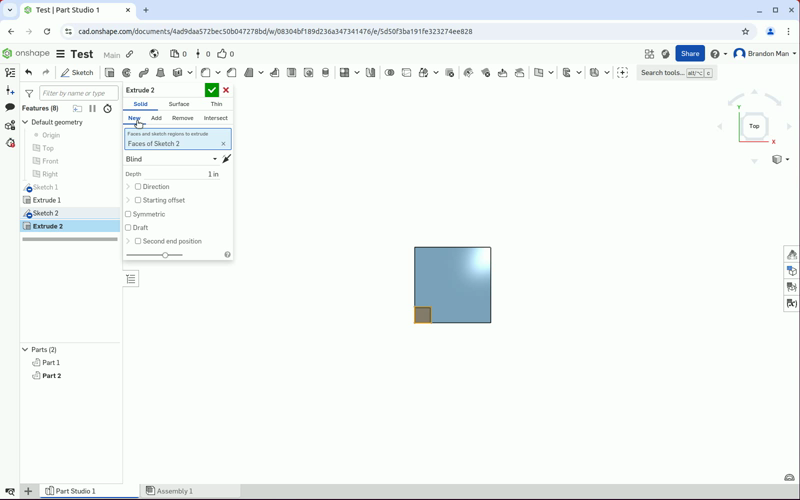
key(tab, 4)
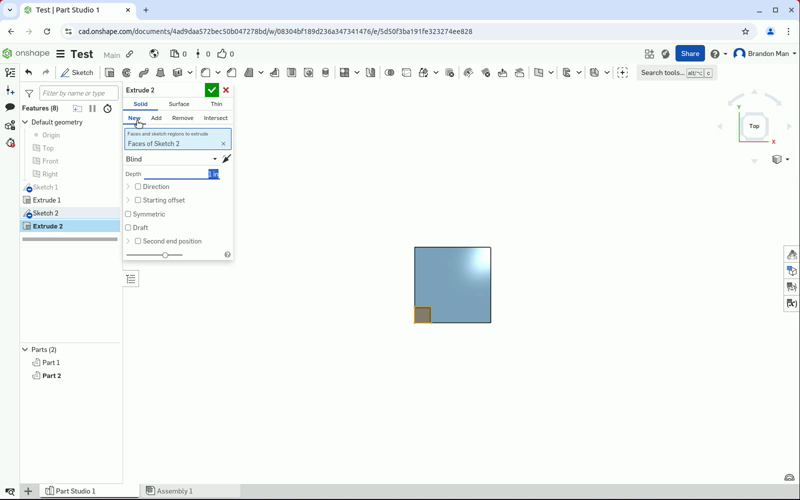
text(23.108)
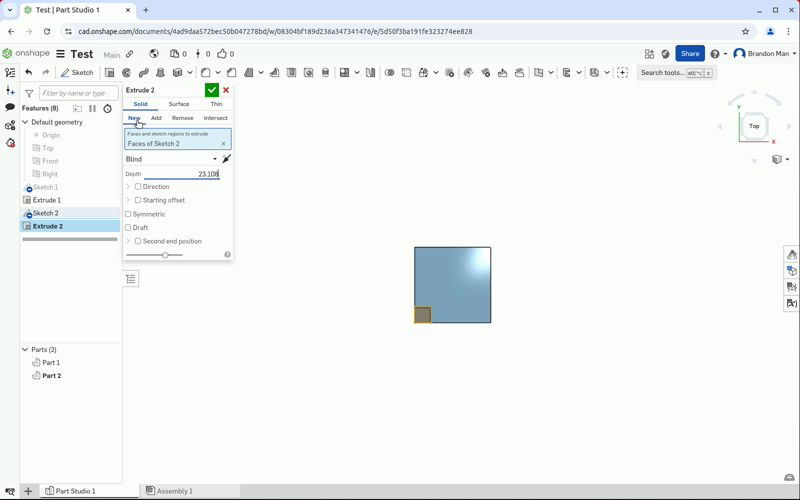
key(enter)
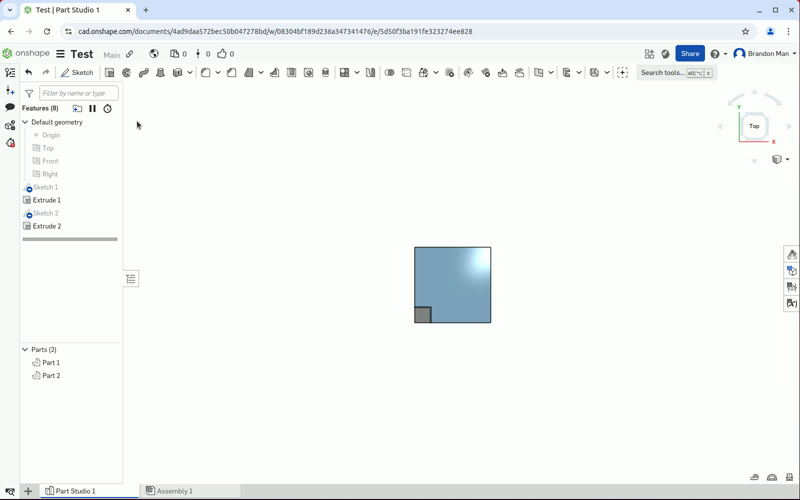
key(shift+h)
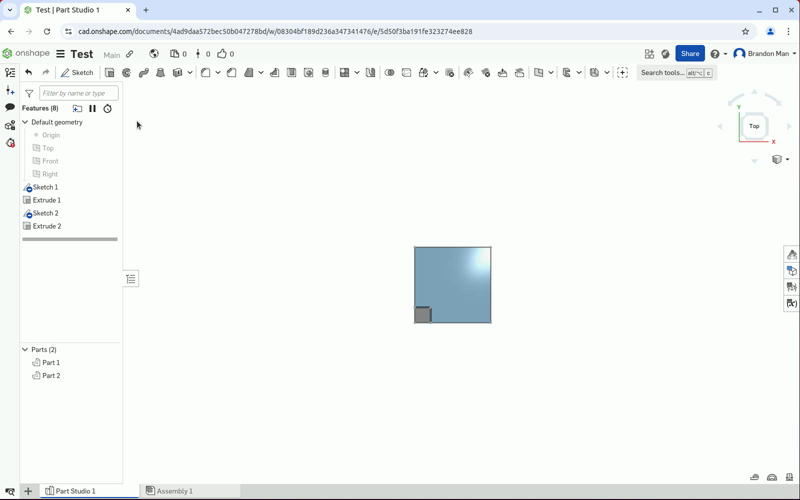
key(shift+h)
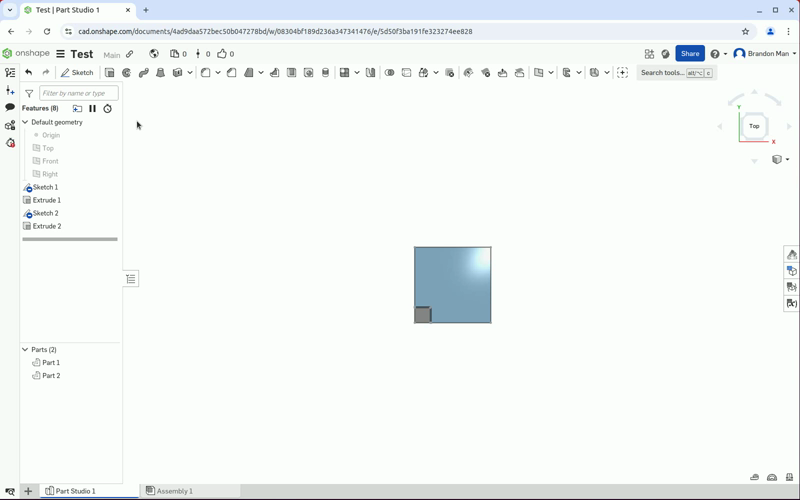
key(shift+7)
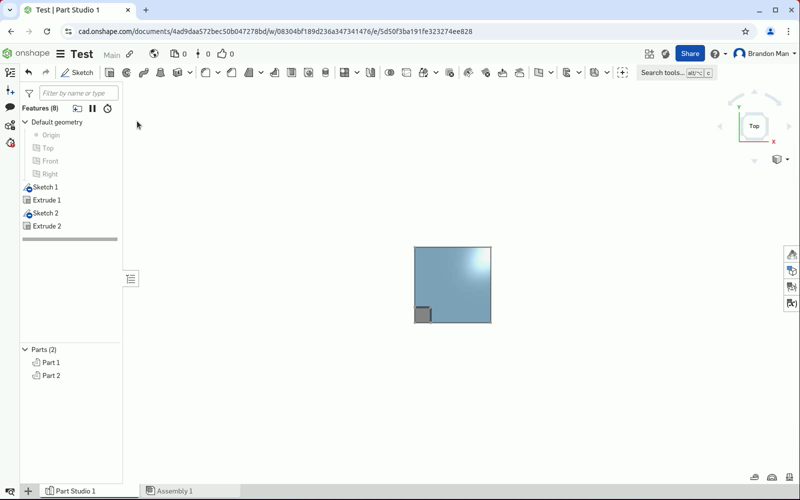
key(up, 3)
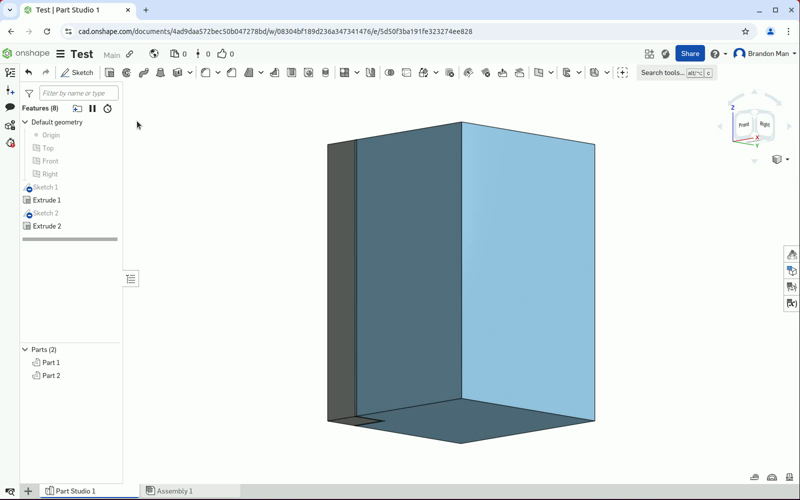
key(left, 3)
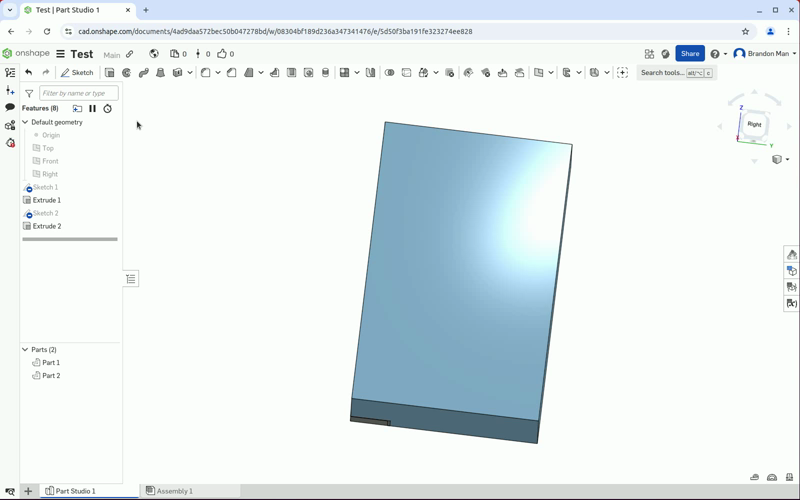
key(right, 3)
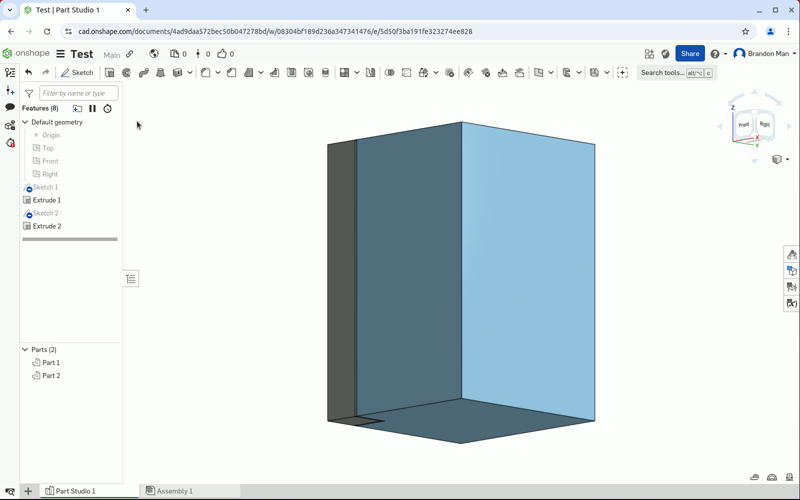
key(down, 3)
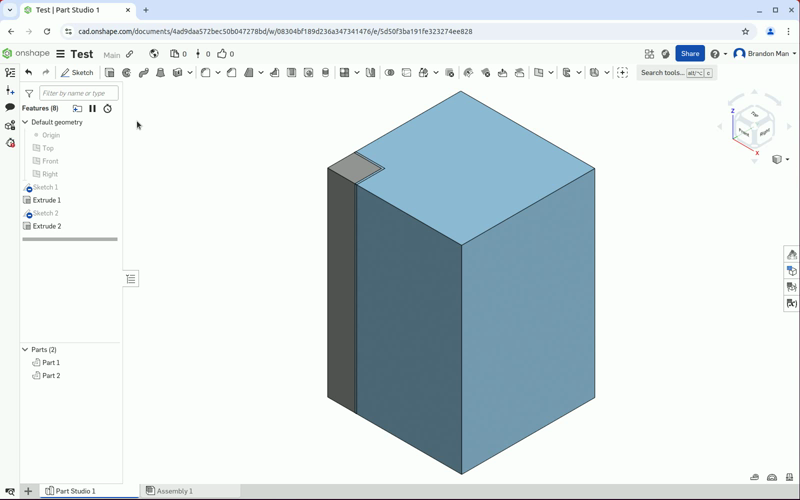
mouse_move(73, 189)
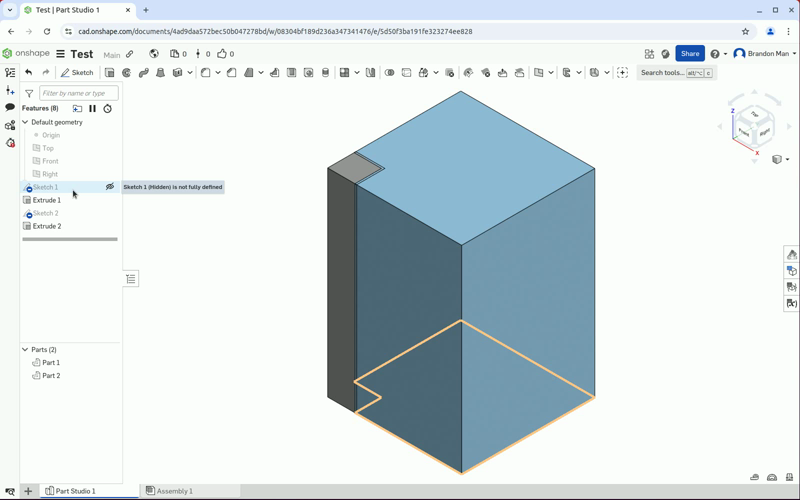
click(73, 189)